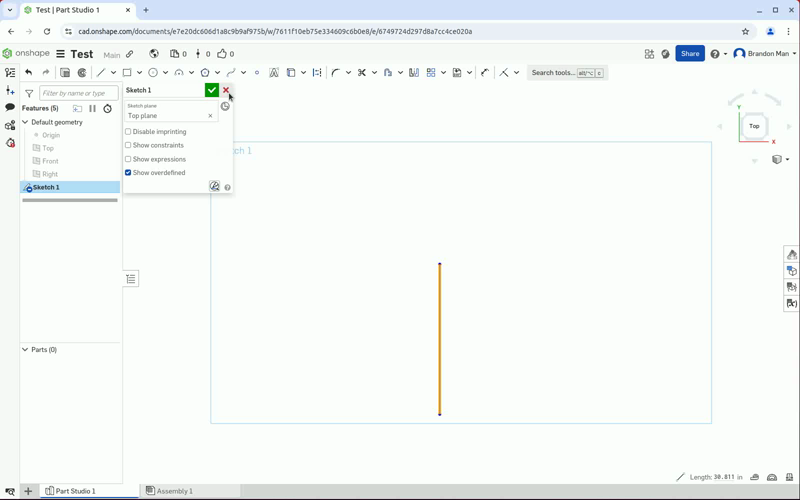
key(shift+h)
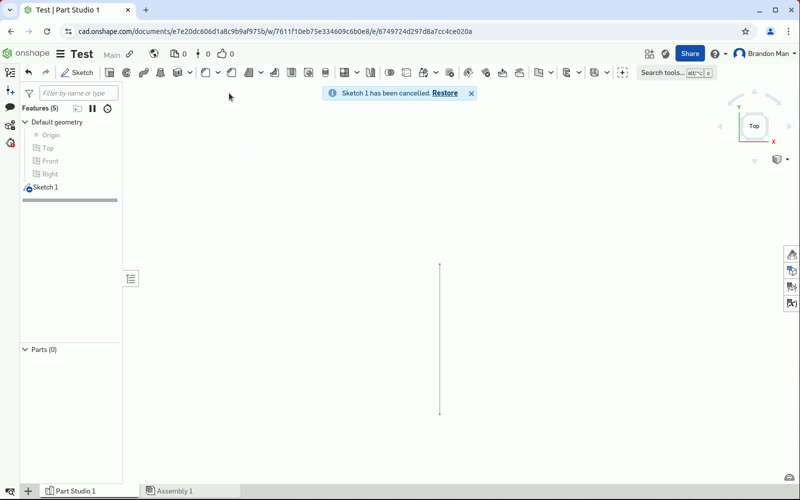
key(shift+s)
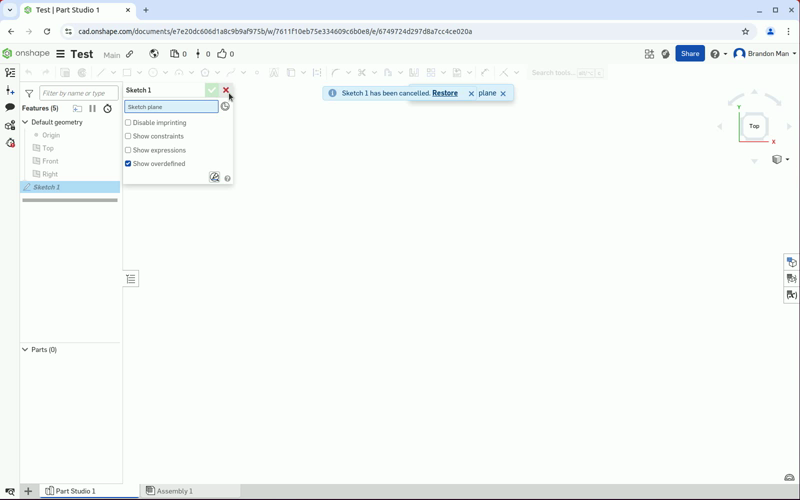
mouse_move(73, 150)
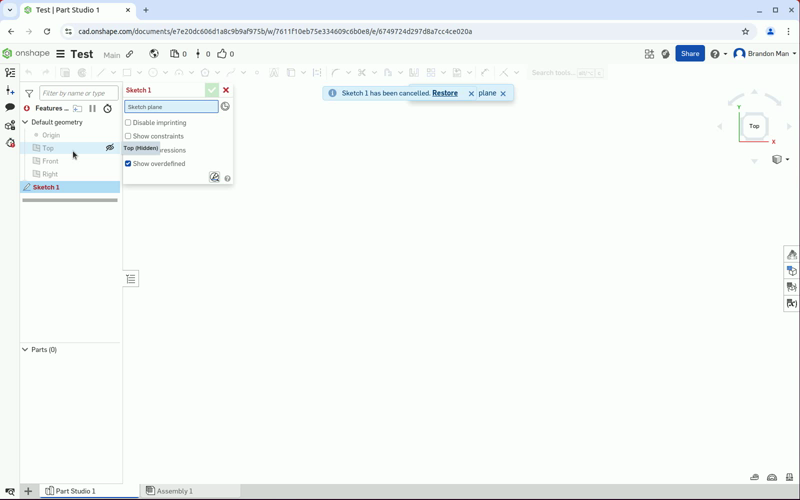
click(73, 150)
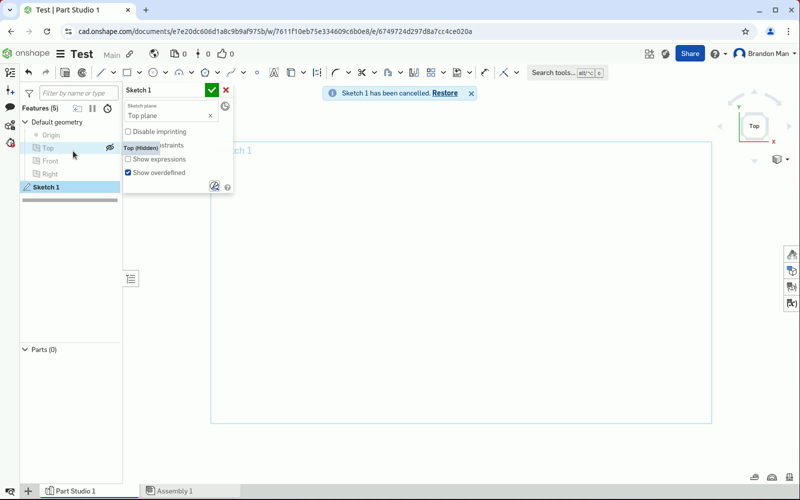
mouse_move(73, 352)
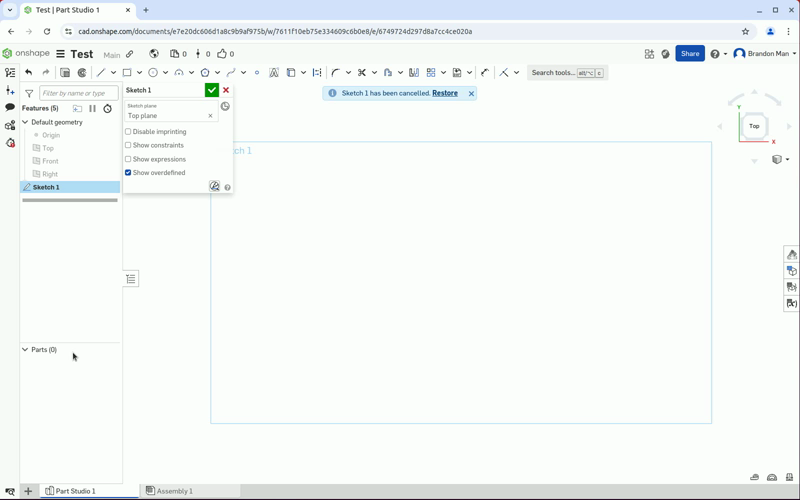
key(y)
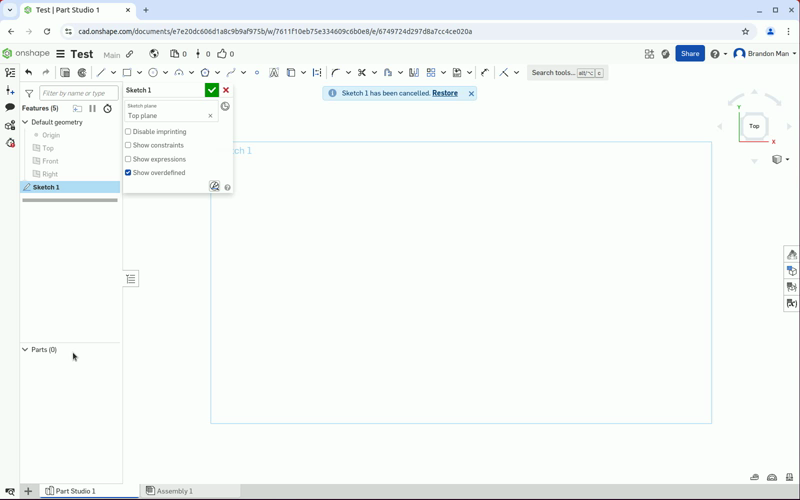
key(l)
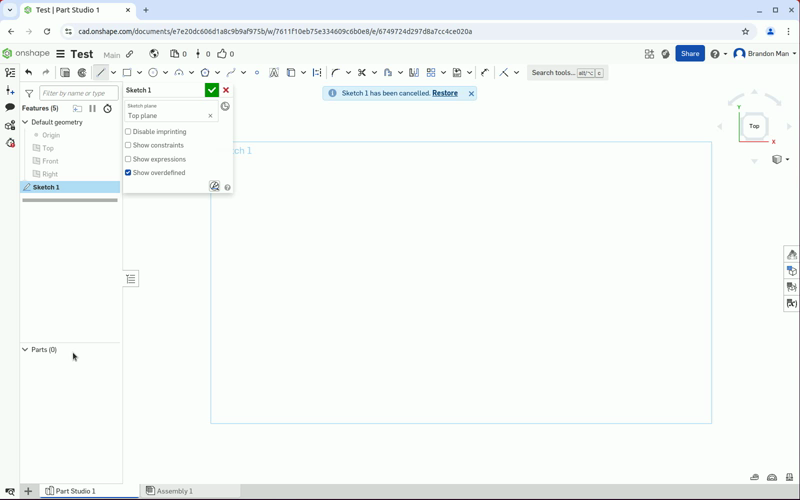
key_down(shift)
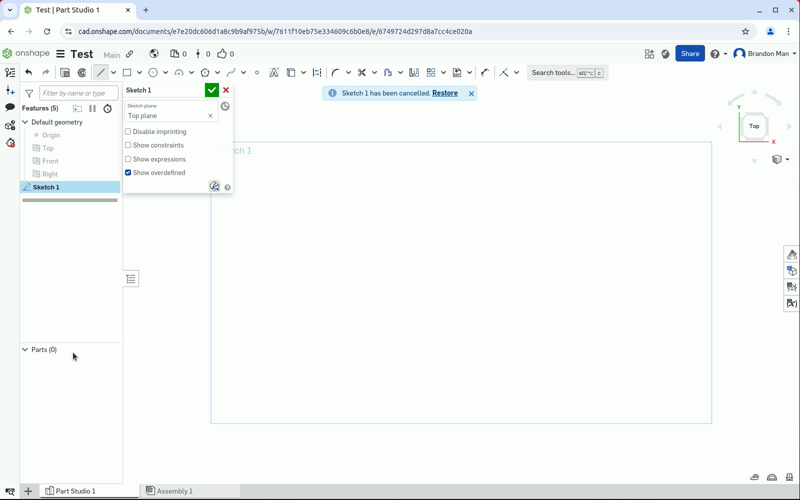
mouse_move(460, 339)
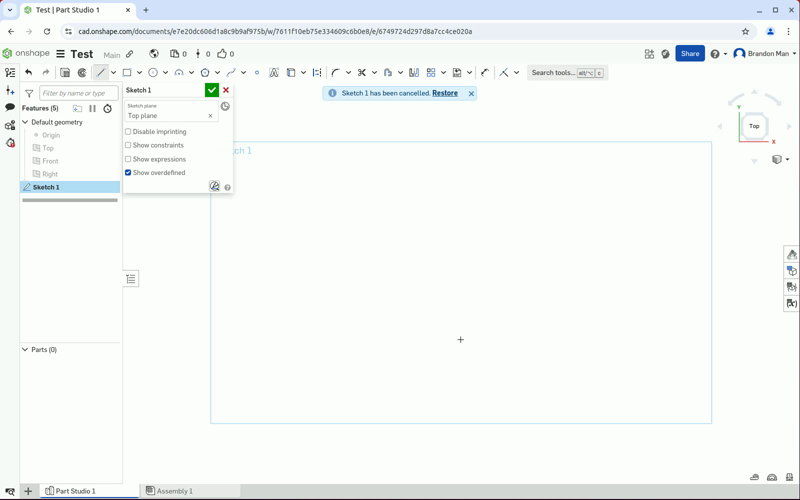
click(460, 339)
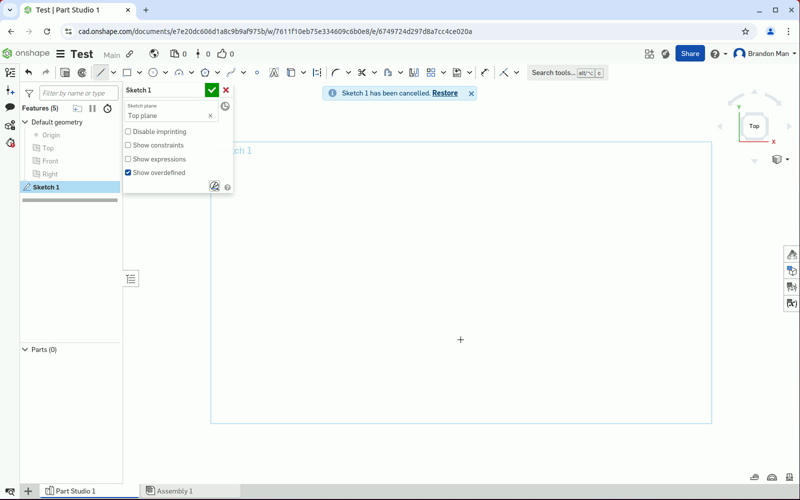
key_up(shift)
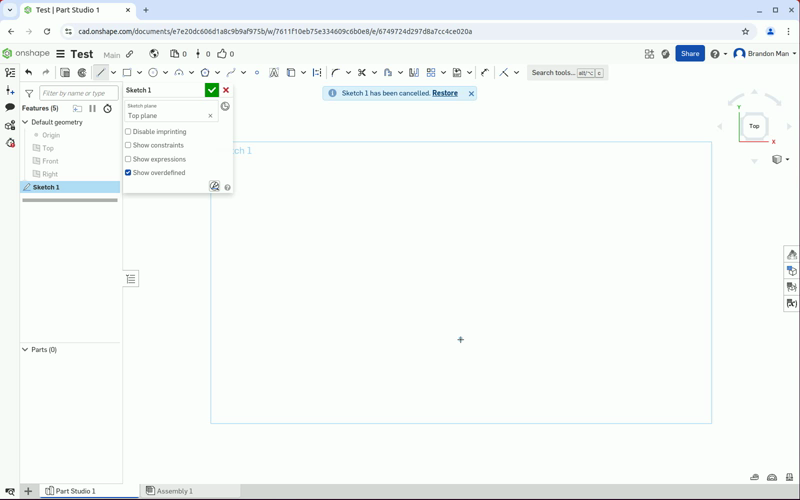
key_down(shift)
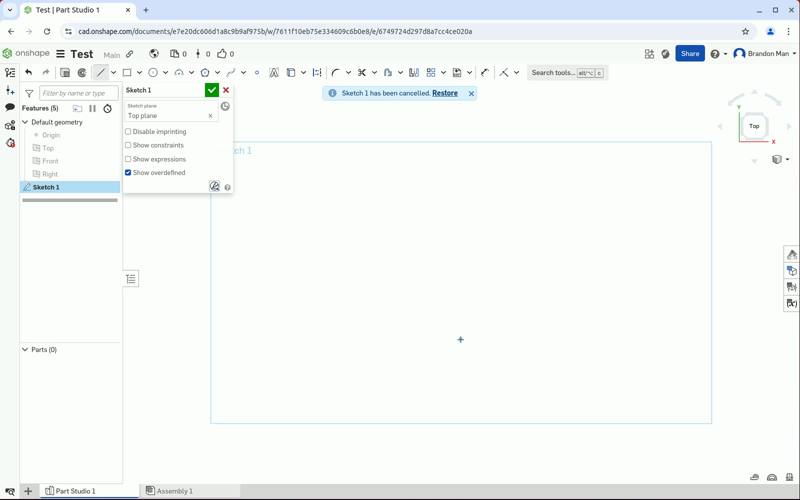
mouse_move(490, 339)
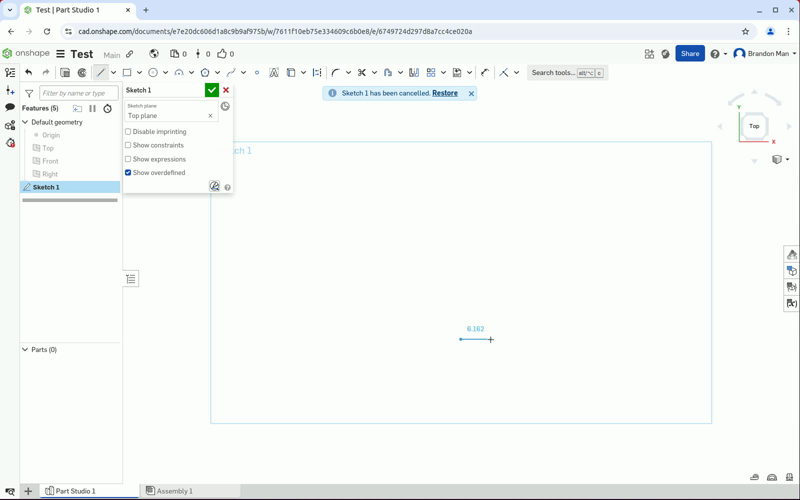
mouse_move(489, 339)
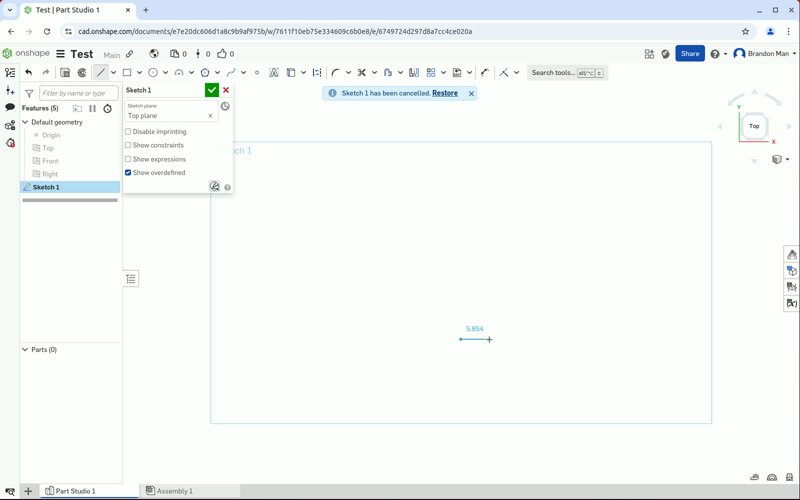
click(489, 339)
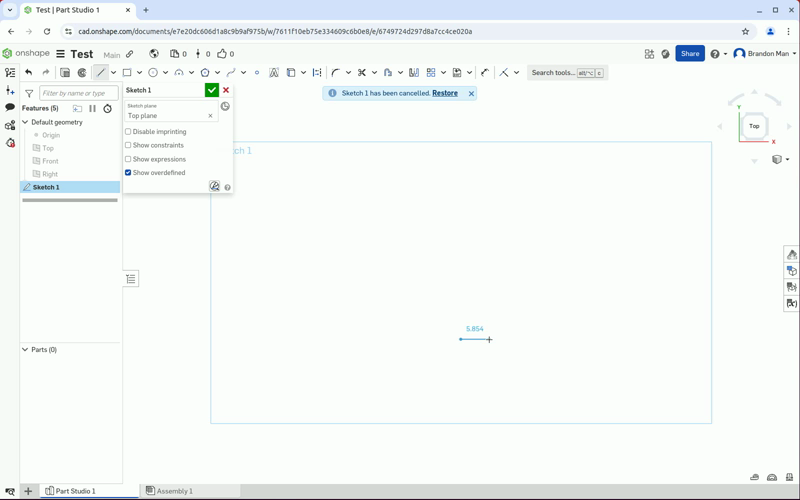
key_up(shift)
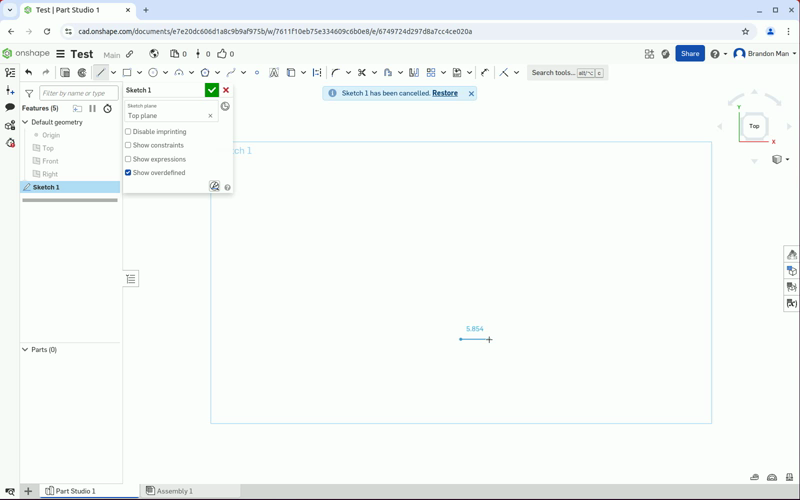
key_down(shift)
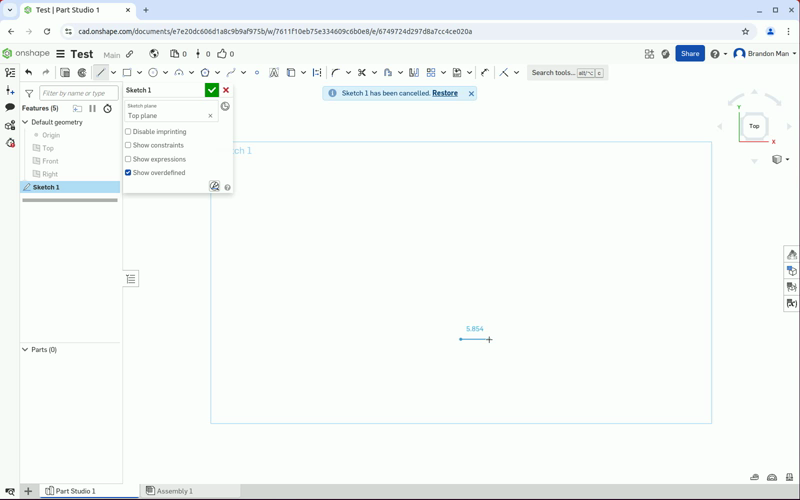
mouse_move(521, 282)
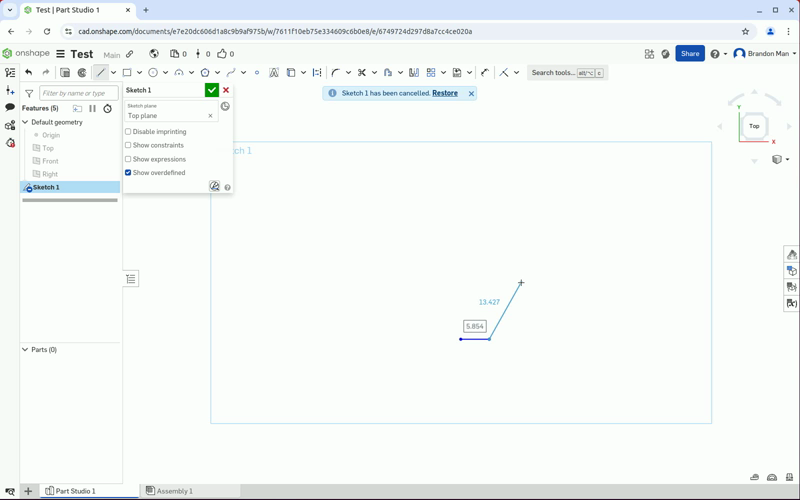
click(521, 282)
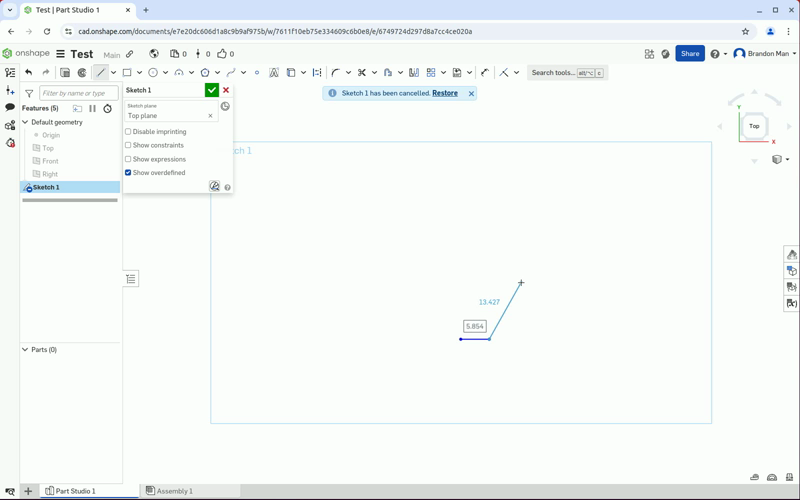
key_up(shift)
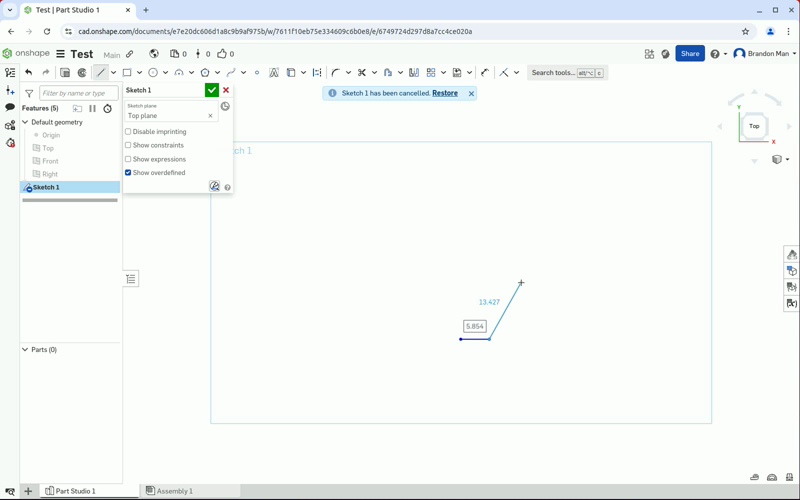
key_down(shift)
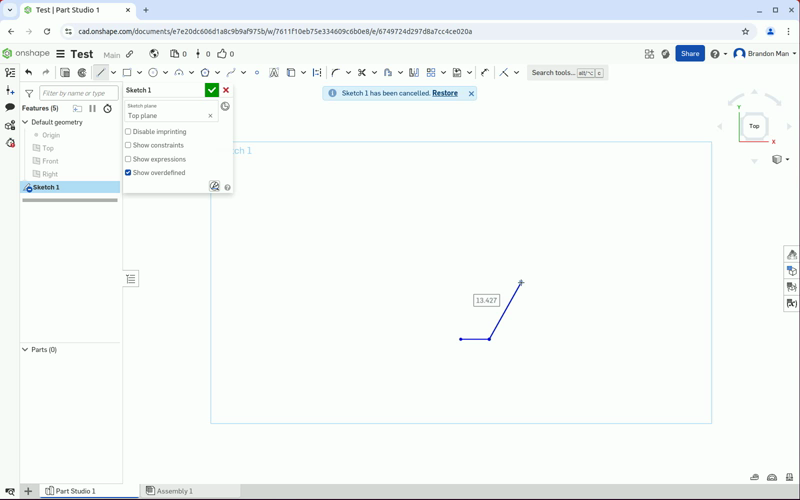
mouse_move(489, 226)
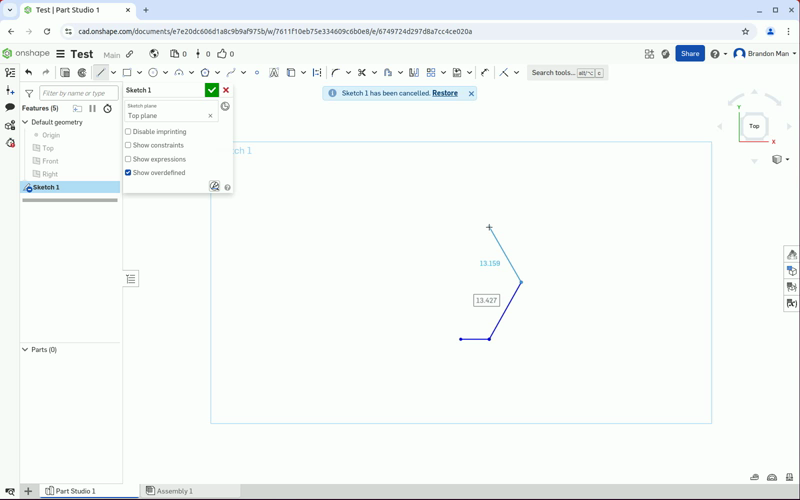
click(489, 226)
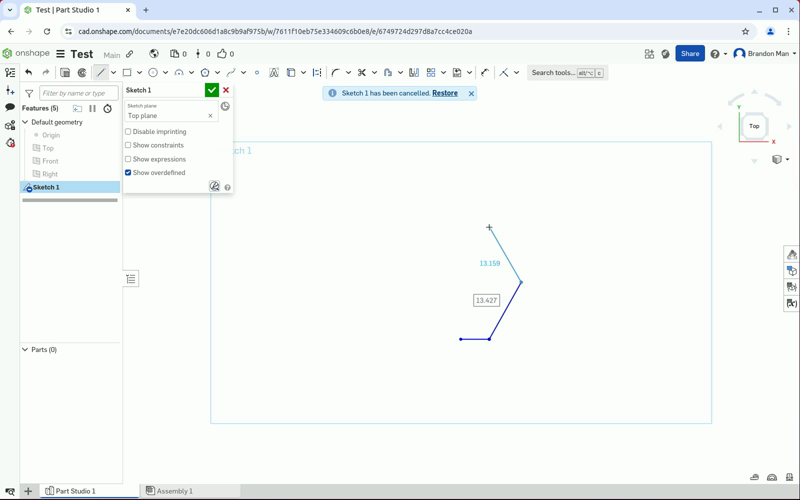
key_up(shift)
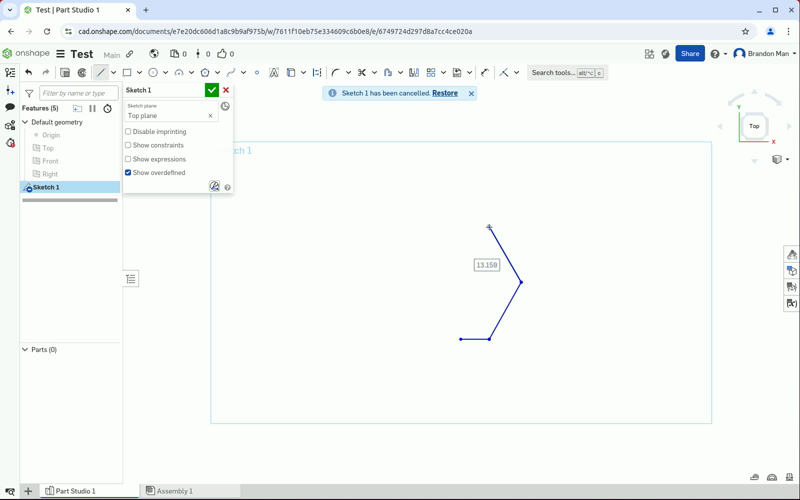
key_down(shift)
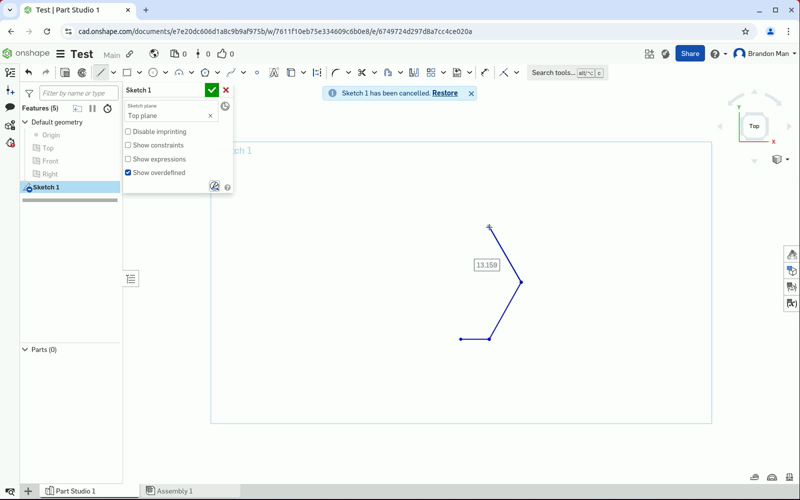
mouse_move(519, 226)
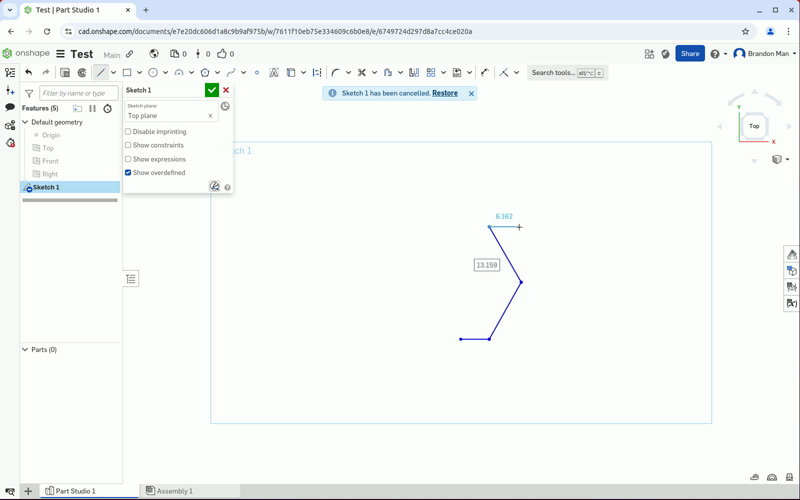
mouse_move(460, 226)
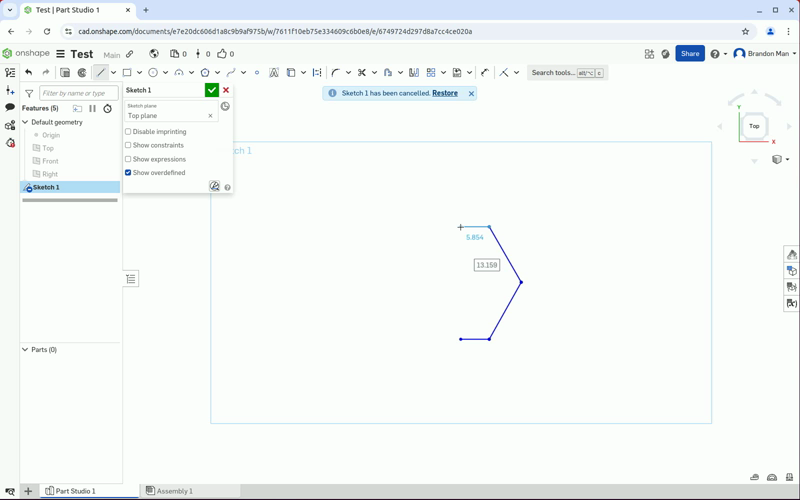
click(460, 226)
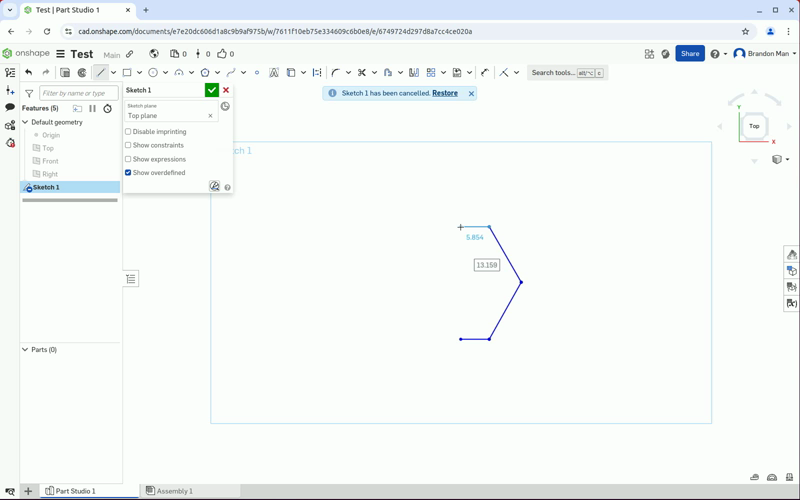
key_up(shift)
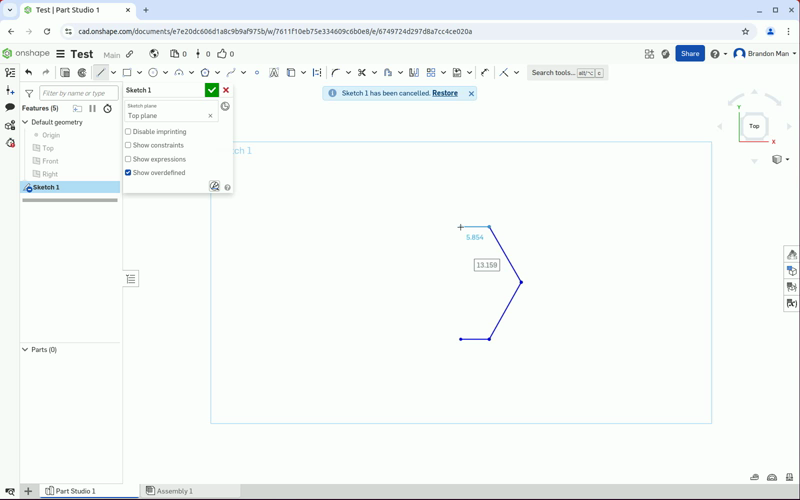
key_down(shift)
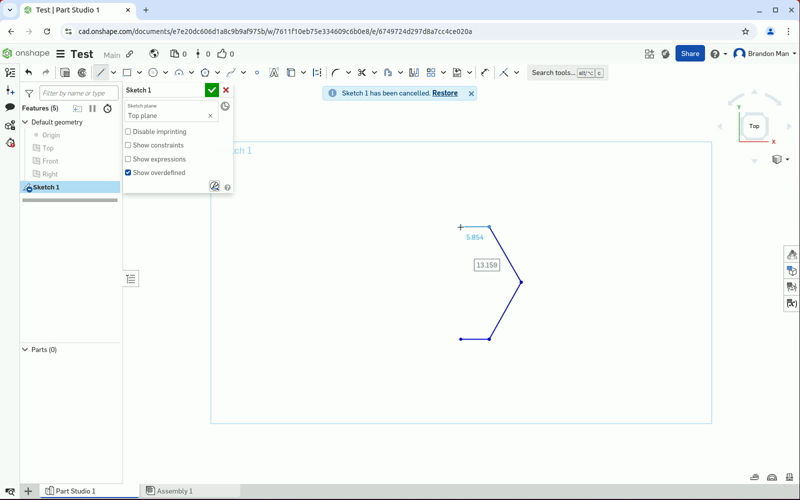
mouse_move(490, 226)
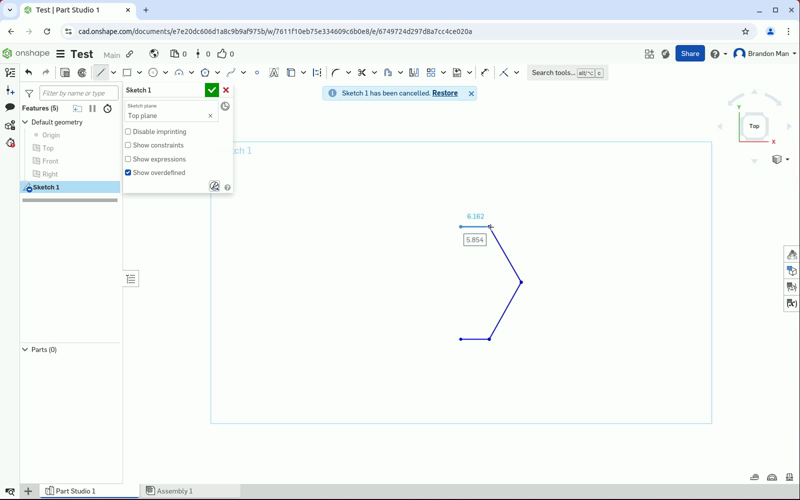
mouse_move(460, 255)
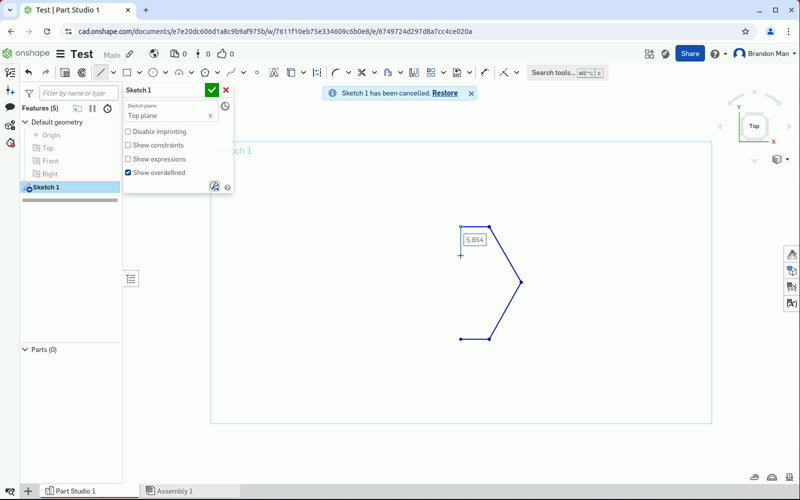
click(460, 255)
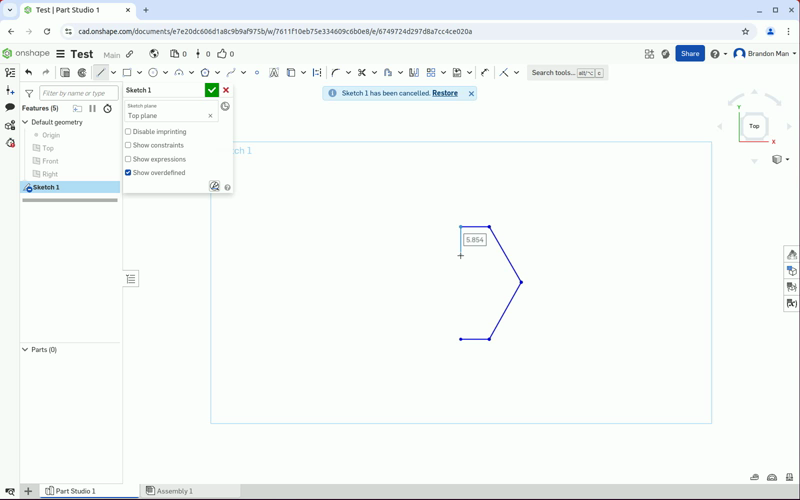
key_up(shift)
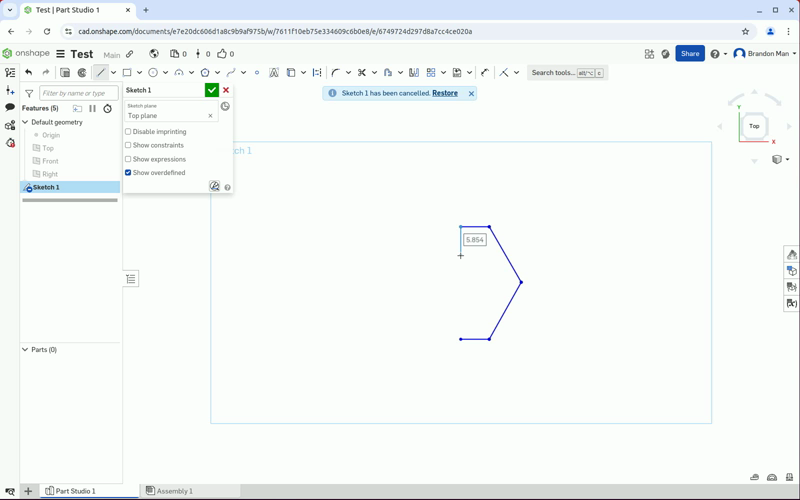
key(esc)
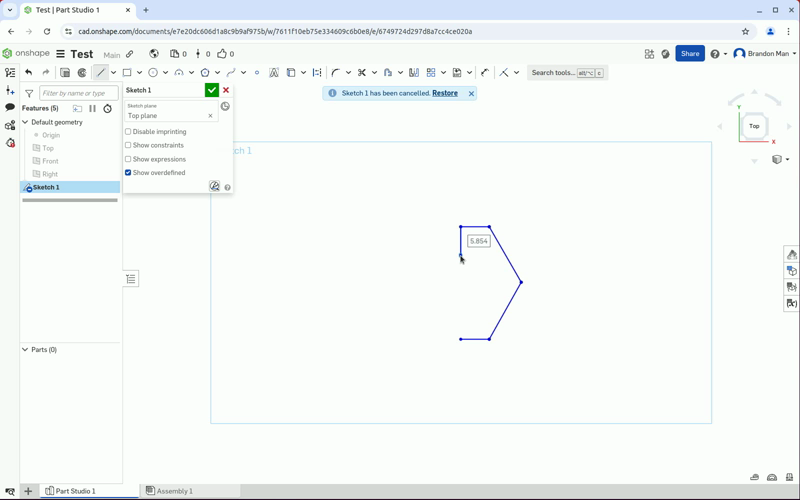
key(a)
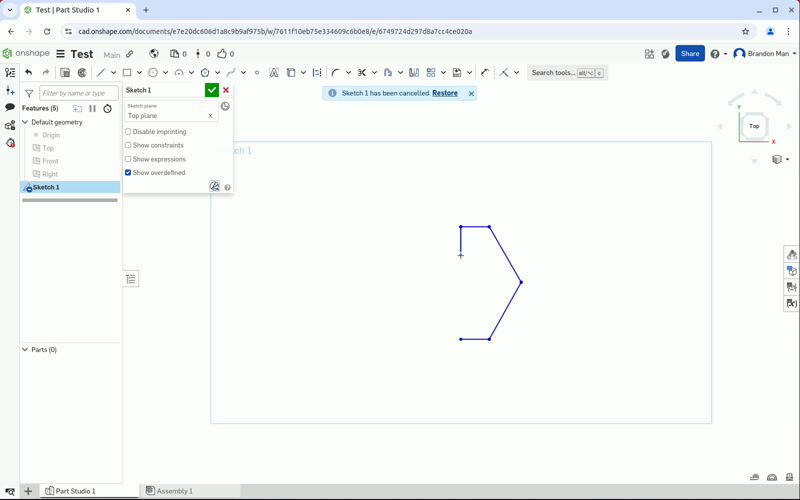
mouse_move(460, 255)
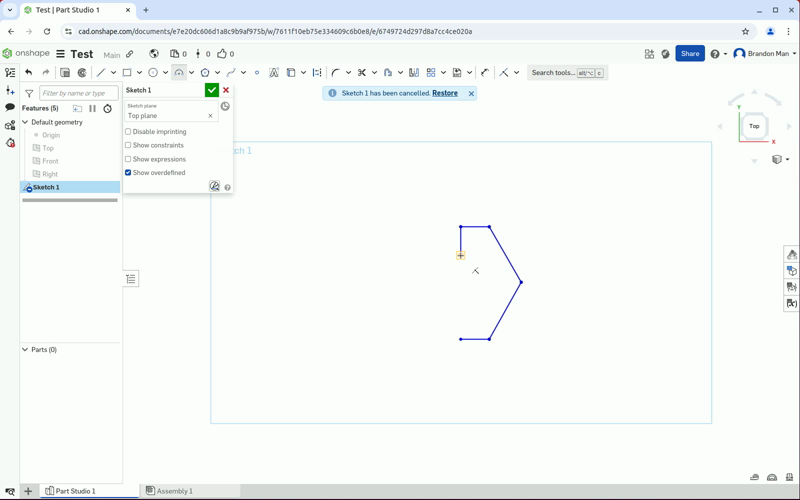
click(460, 255)
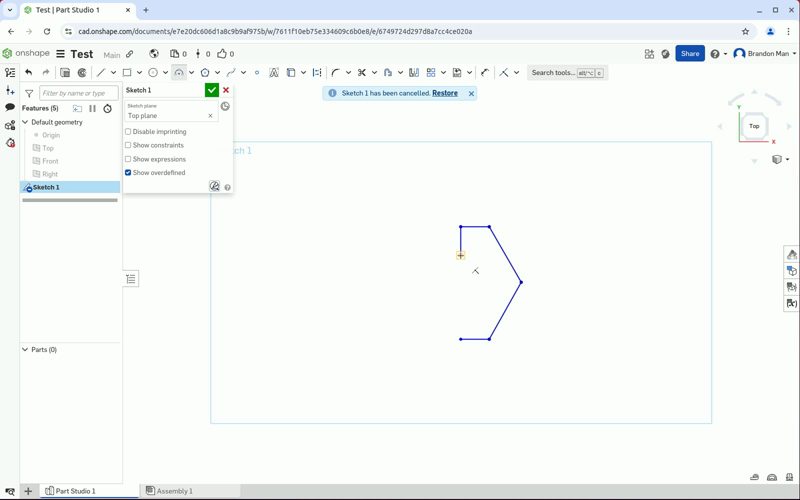
key_down(shift)
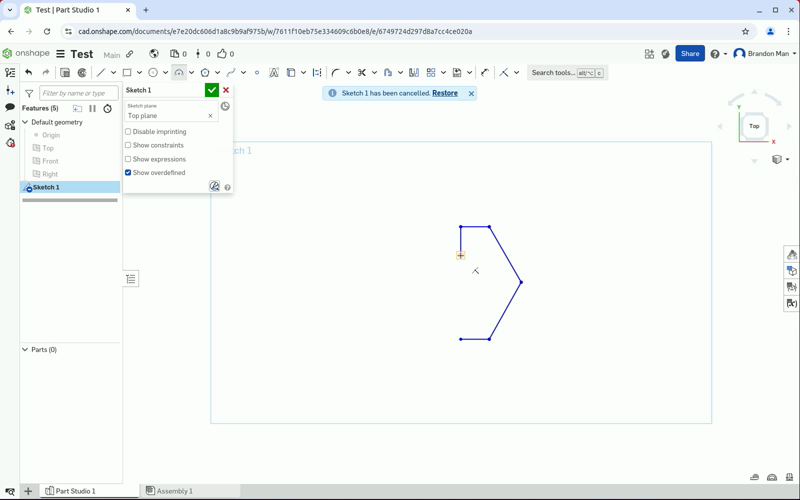
mouse_move(460, 310)
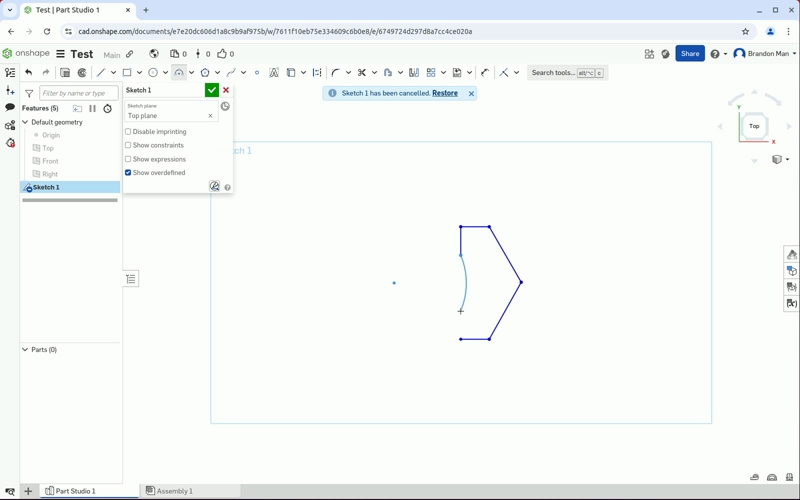
click(460, 310)
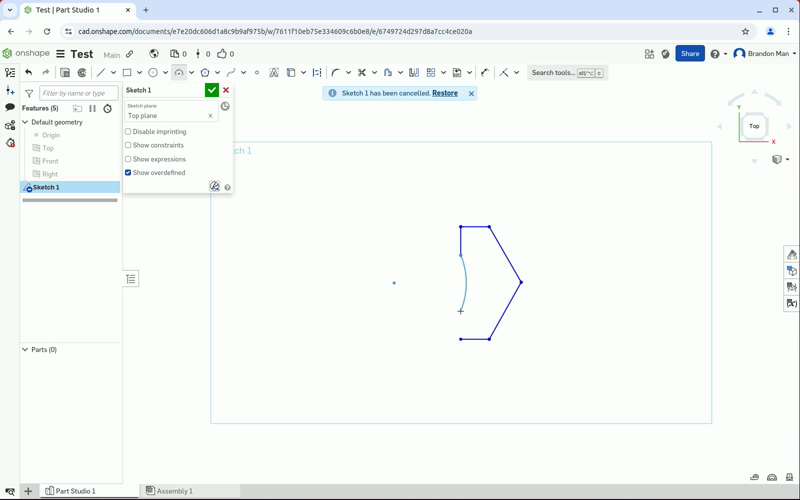
mouse_move(488, 282)
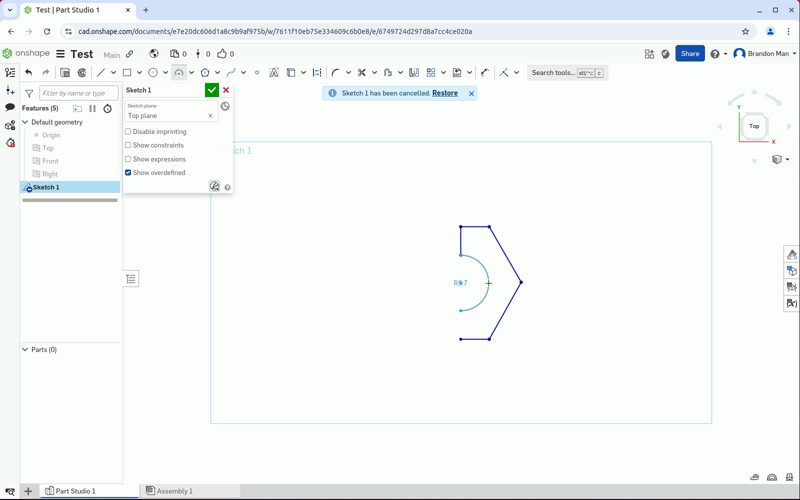
click(488, 282)
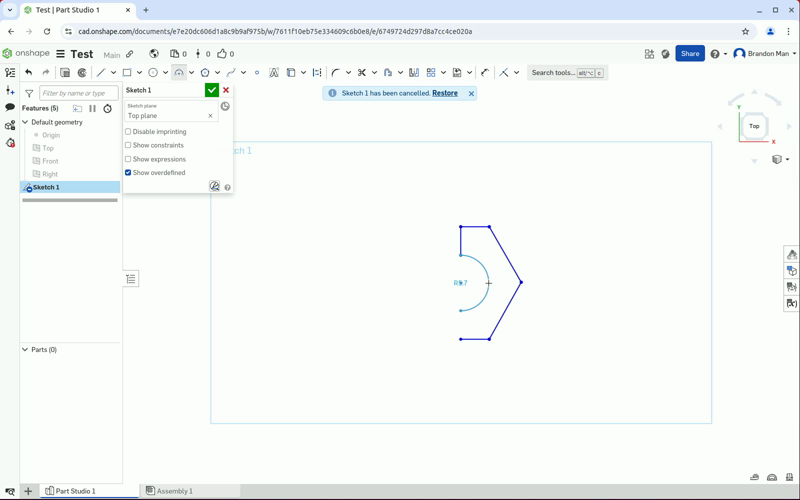
key_up(shift)
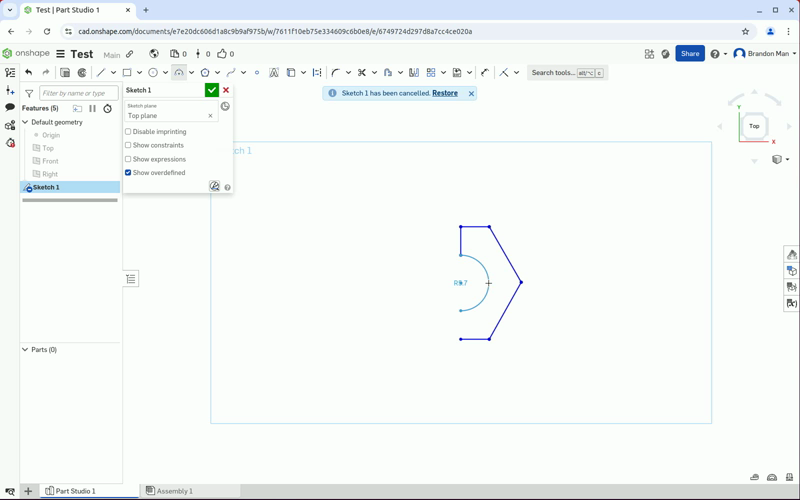
key(esc)
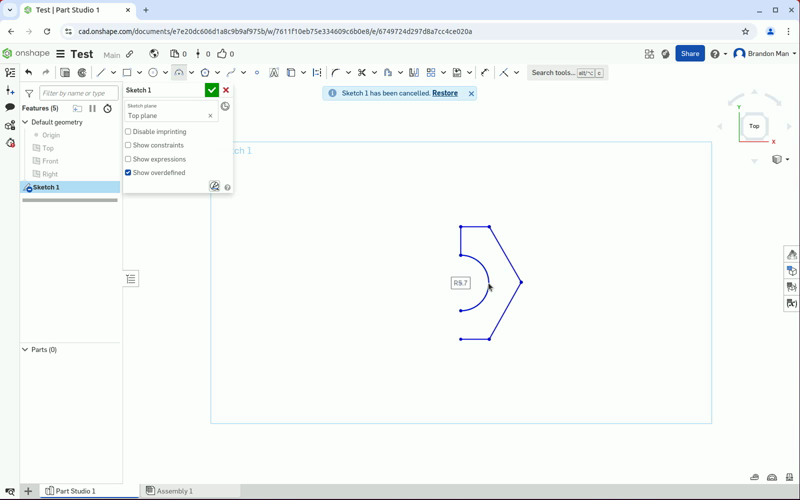
key(l)
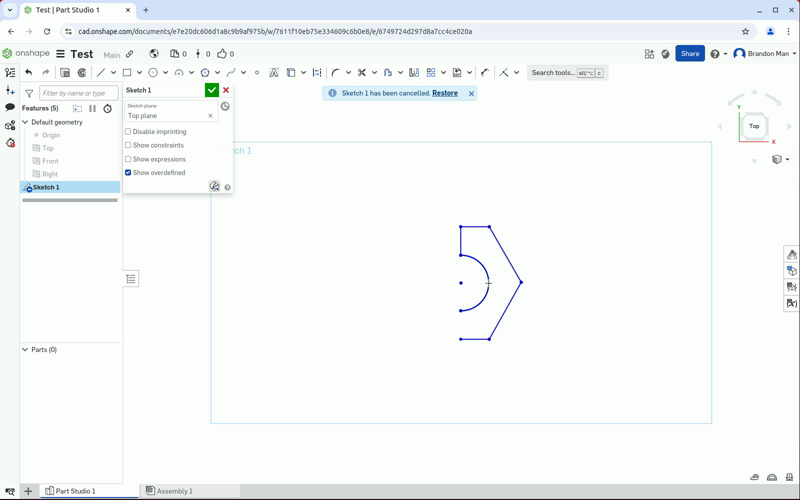
mouse_move(460, 310)
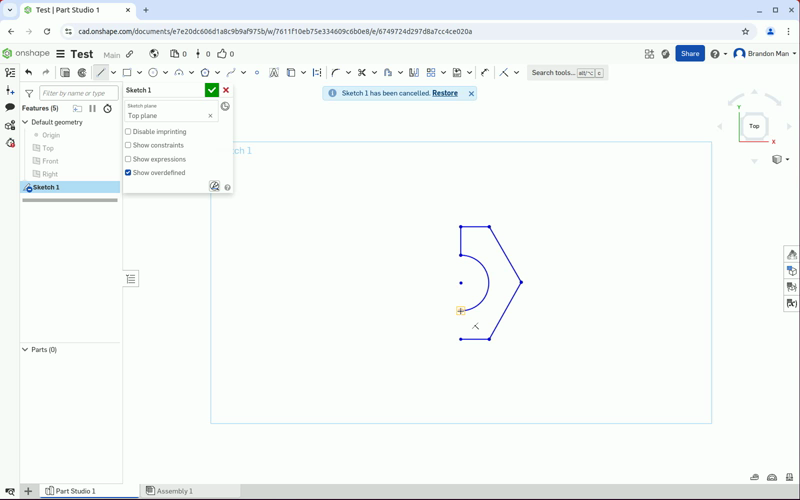
click(460, 310)
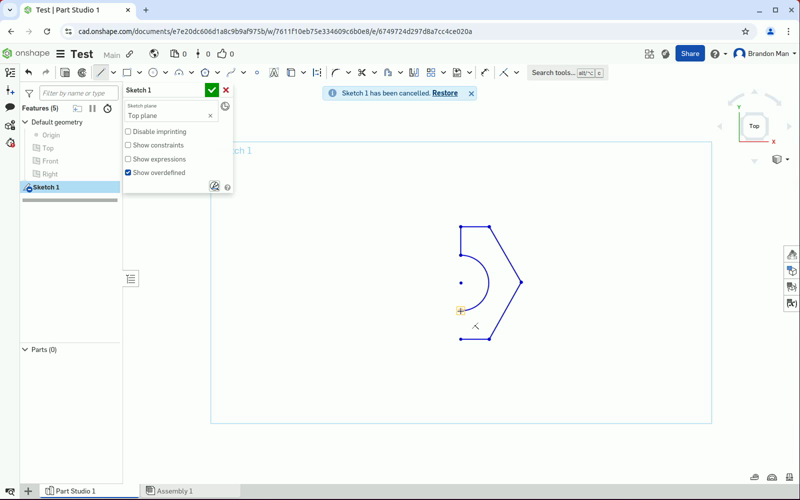
mouse_move(490, 310)
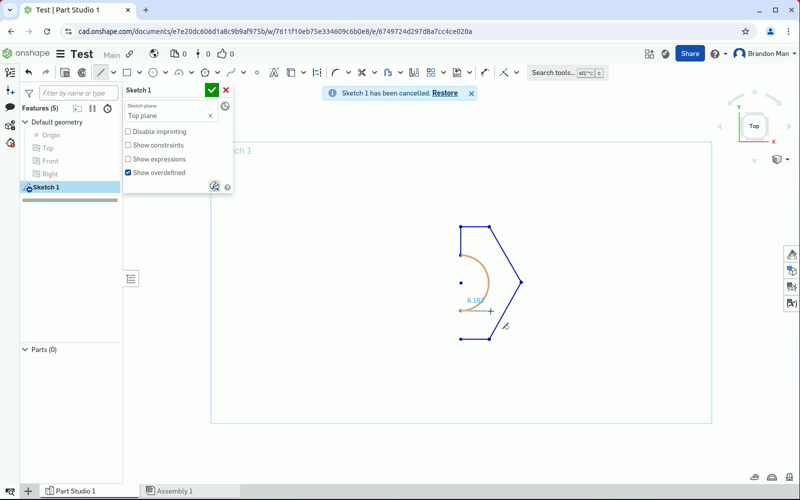
key_down(shift)
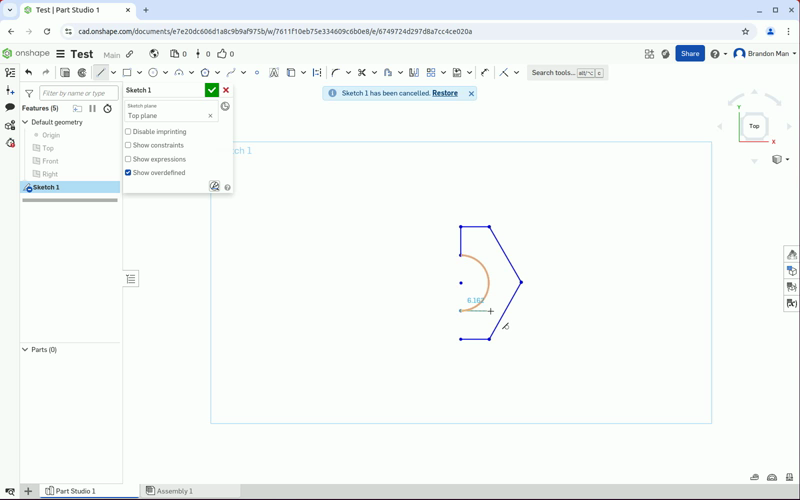
mouse_move(460, 339)
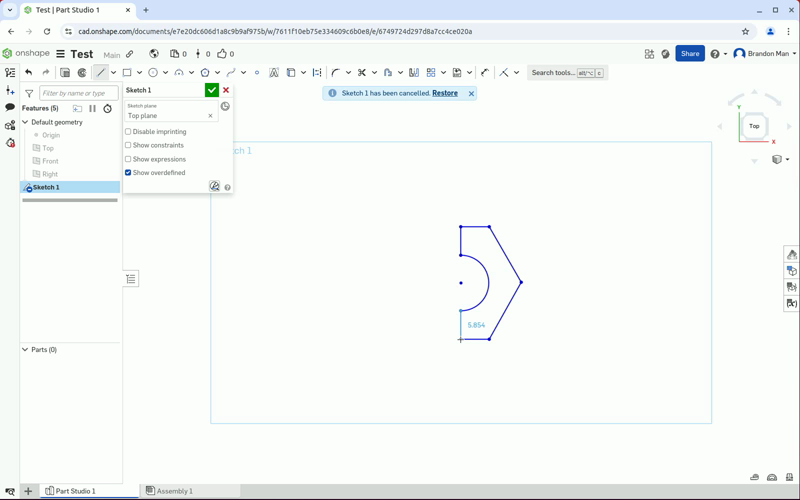
key_up(shift)
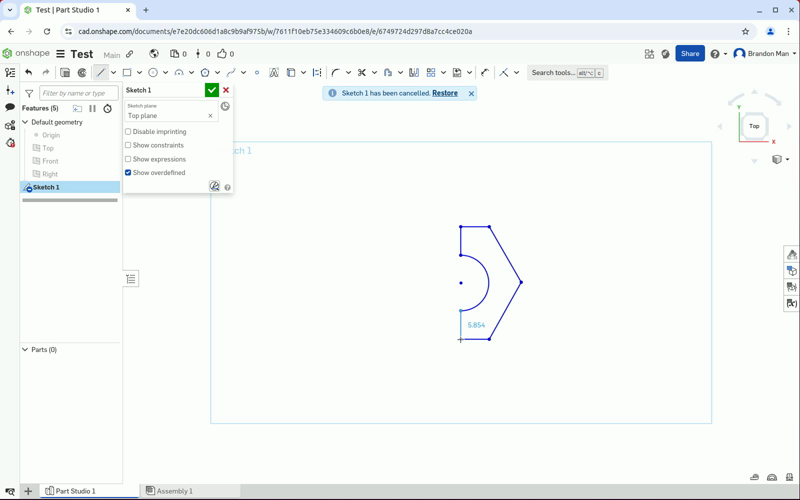
click(460, 339)
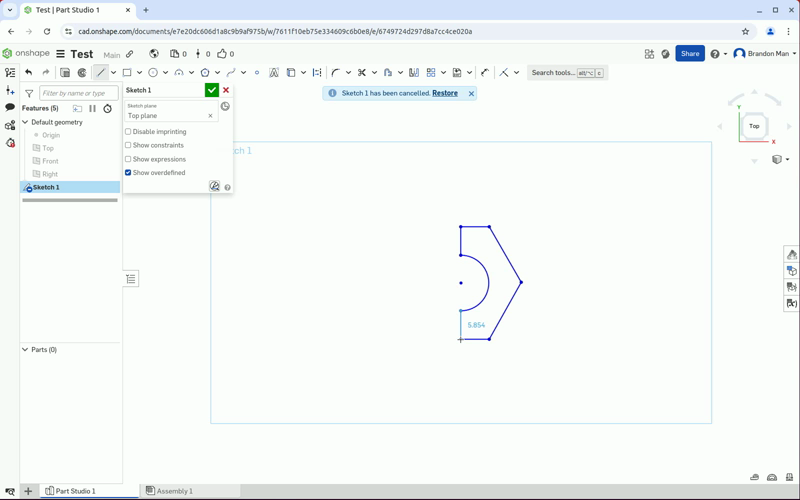
key(esc)
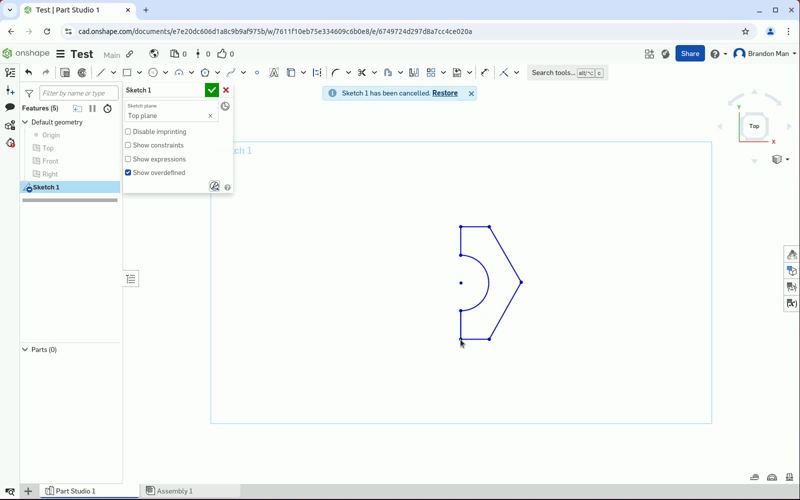
mouse_move(502, 301)
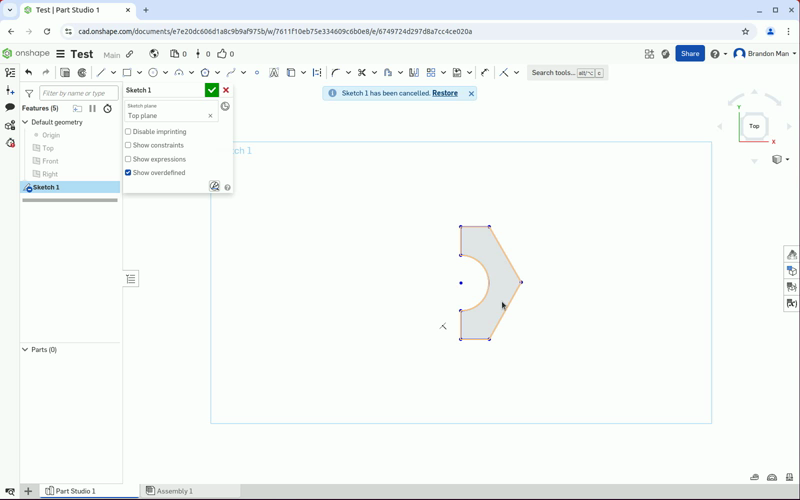
scroll(6)
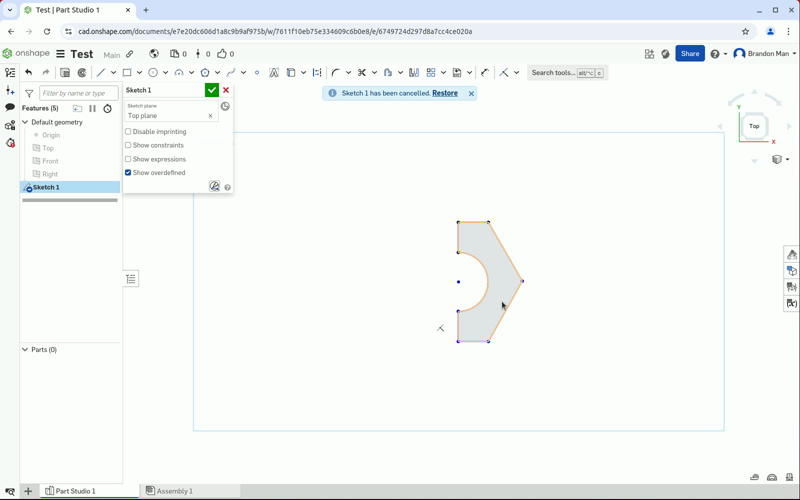
scroll(6)
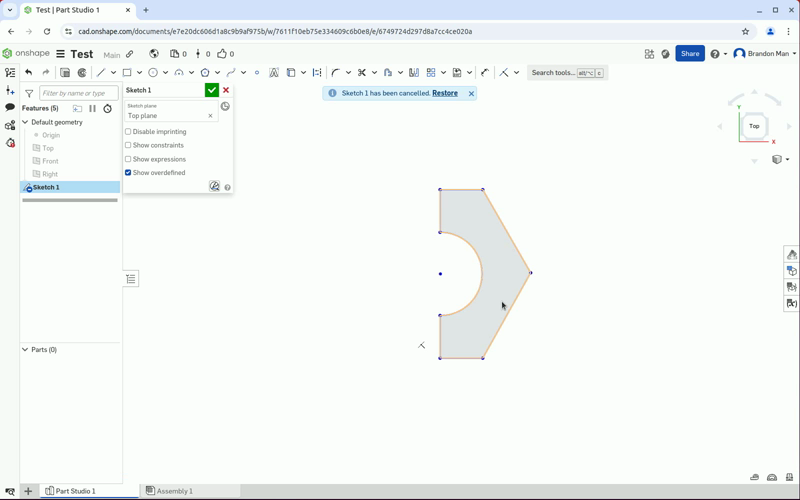
scroll(6)
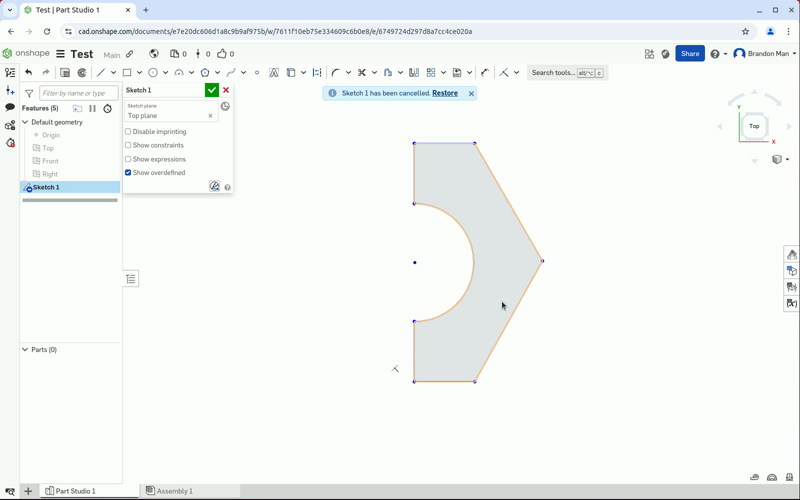
scroll(6)
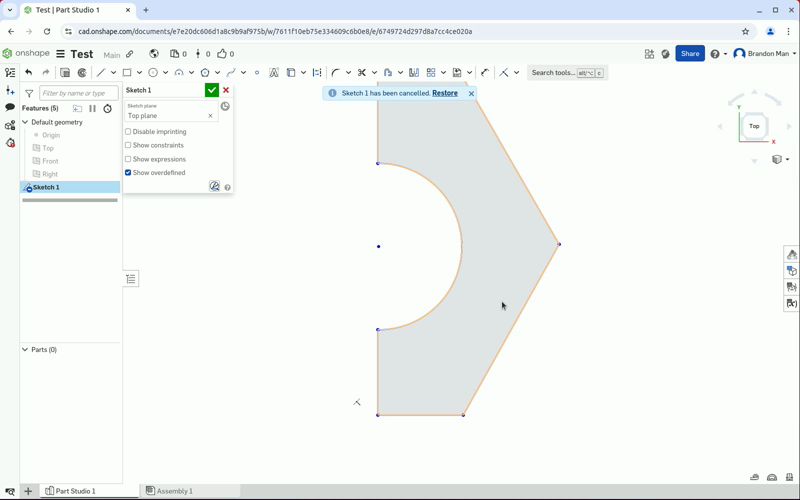
scroll(6)
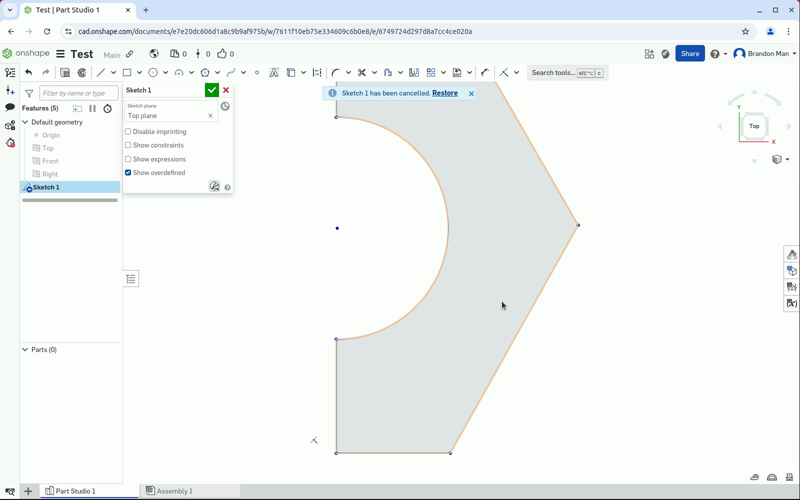
scroll(6)
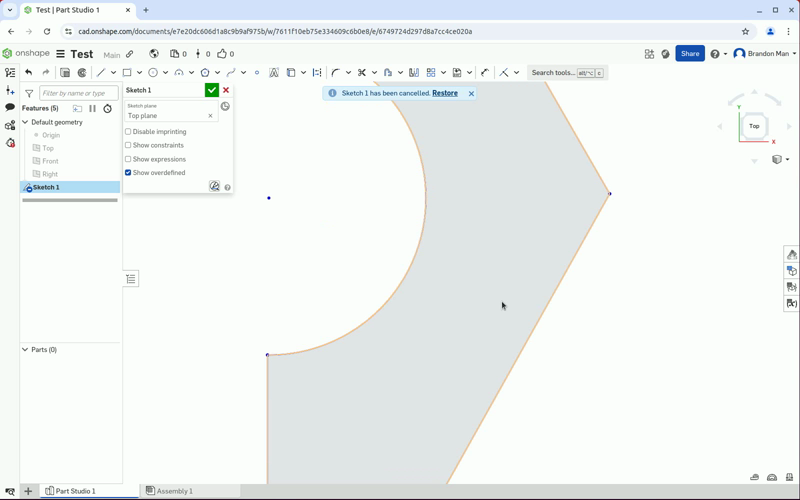
scroll(6)
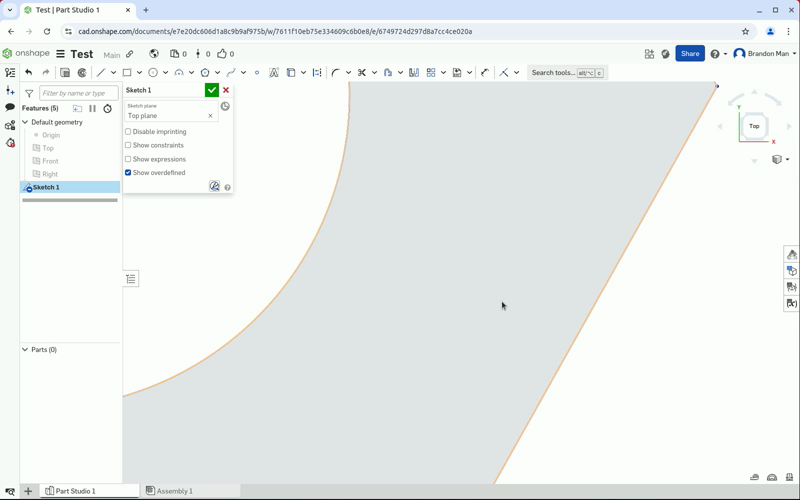
click(502, 301)
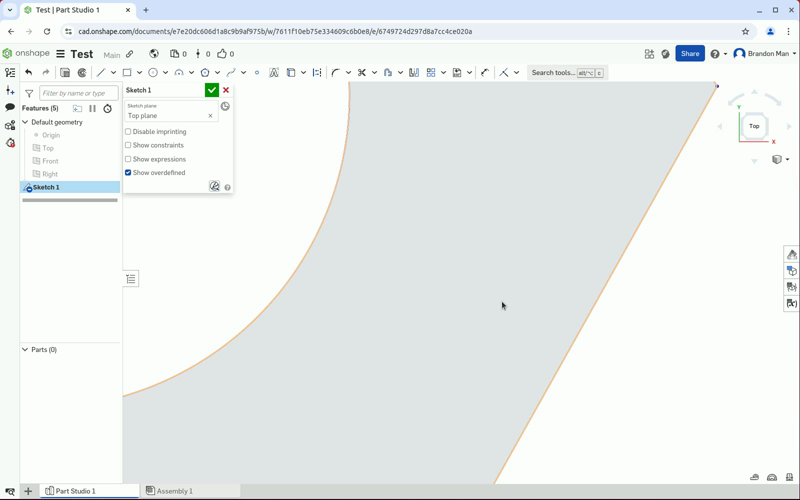
scroll(-6)
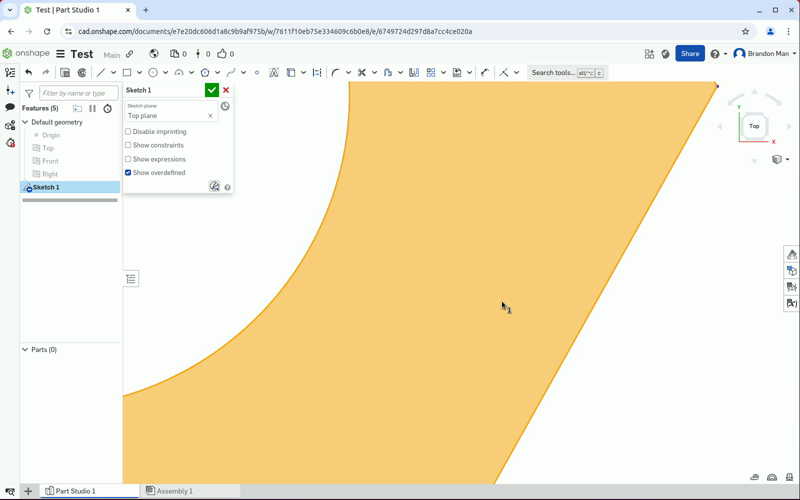
scroll(-6)
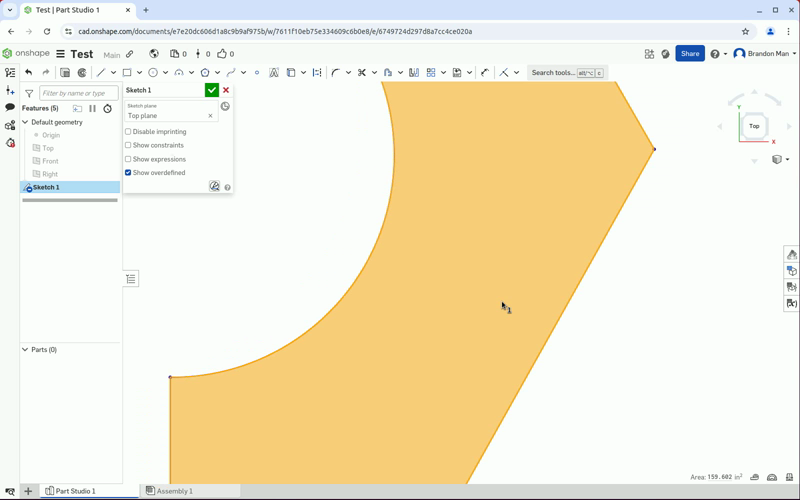
scroll(-6)
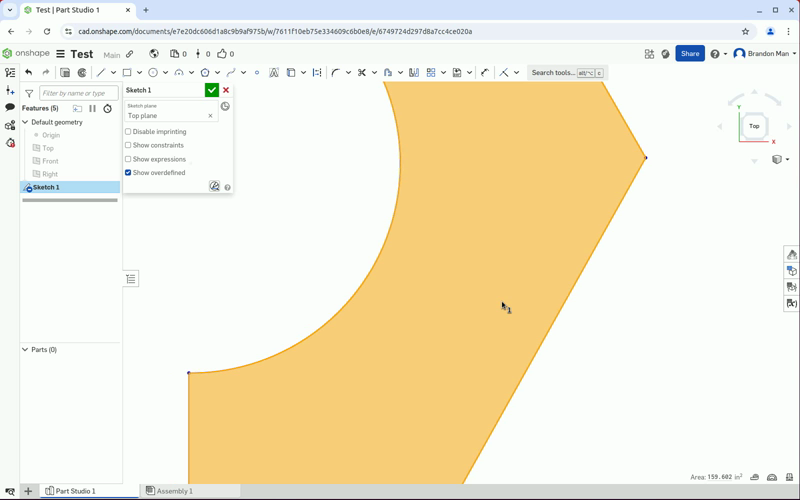
scroll(-6)
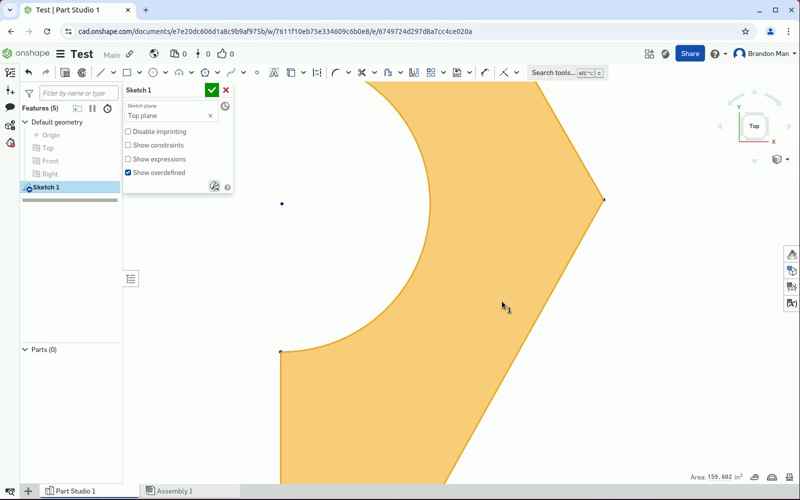
scroll(-6)
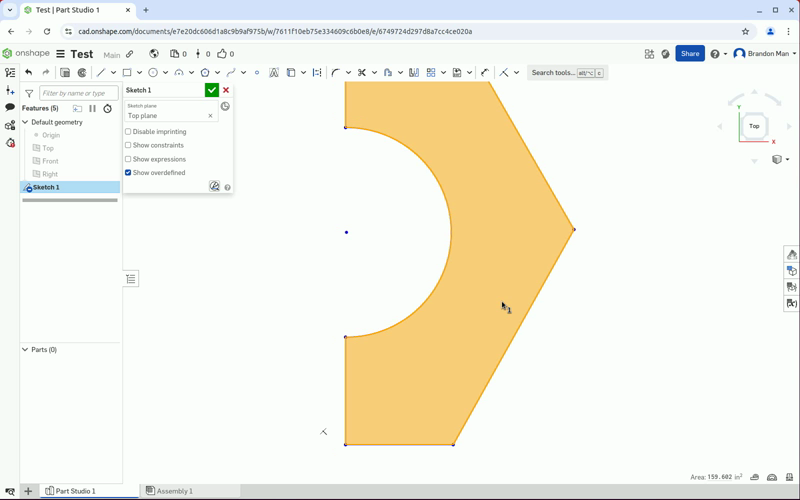
scroll(-6)
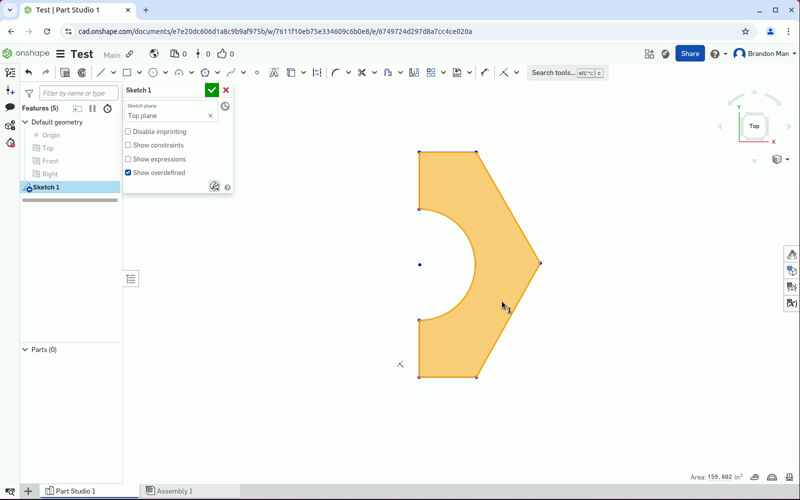
scroll(-6)
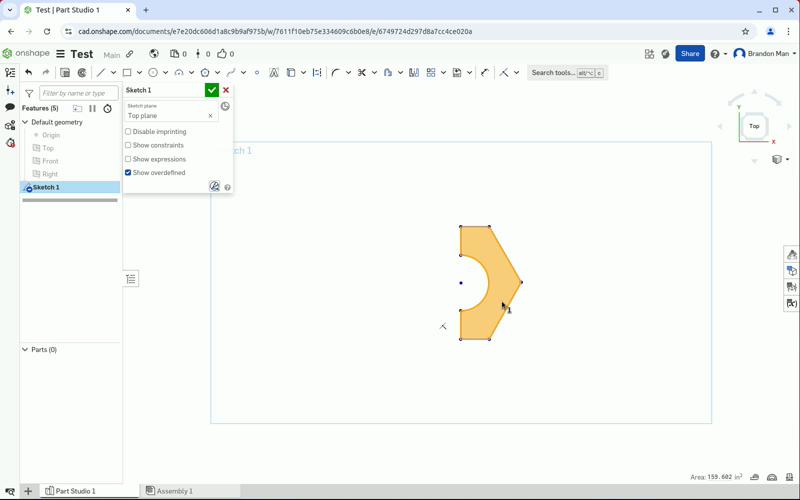
mouse_move(73, 352)
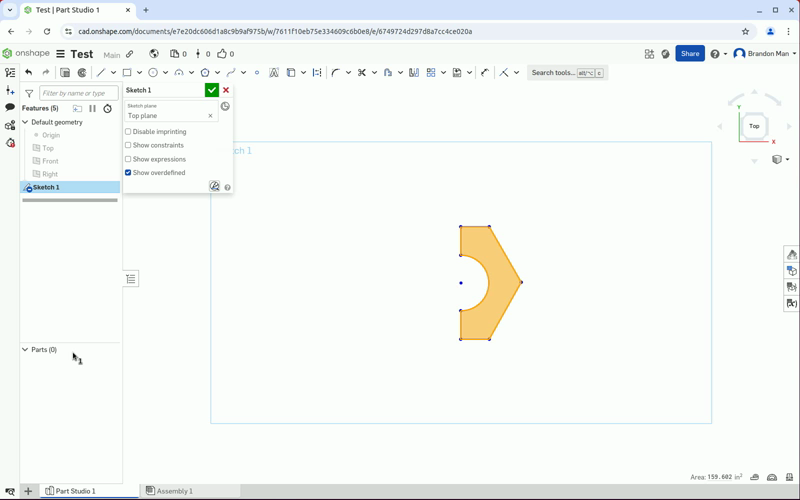
key(shift+y)
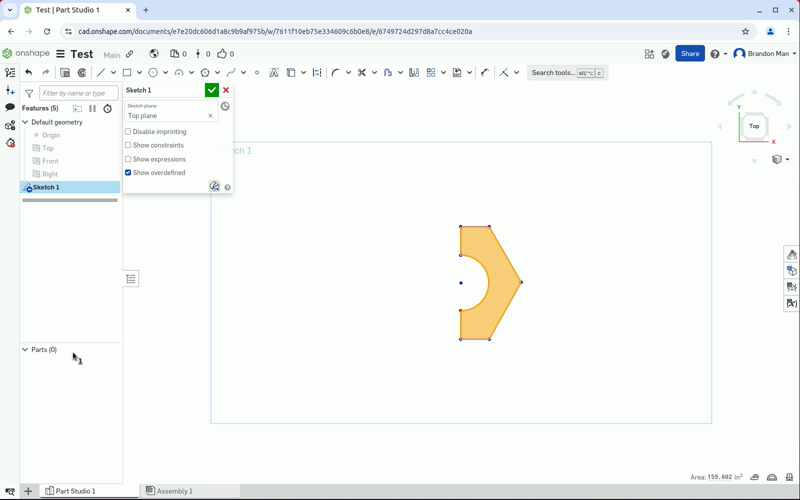
key(shift+e)
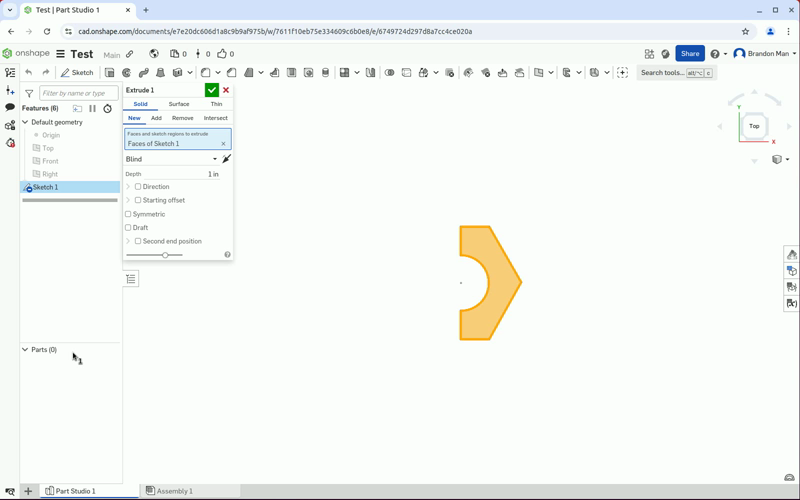
mouse_move(143, 106)
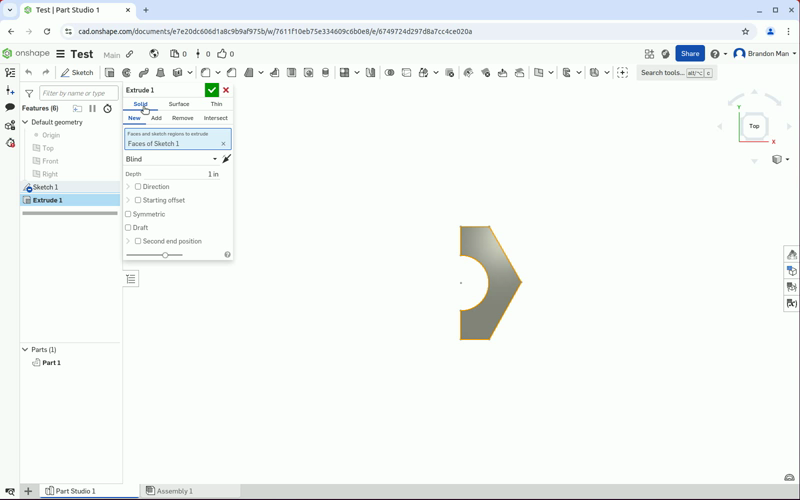
click(143, 106)
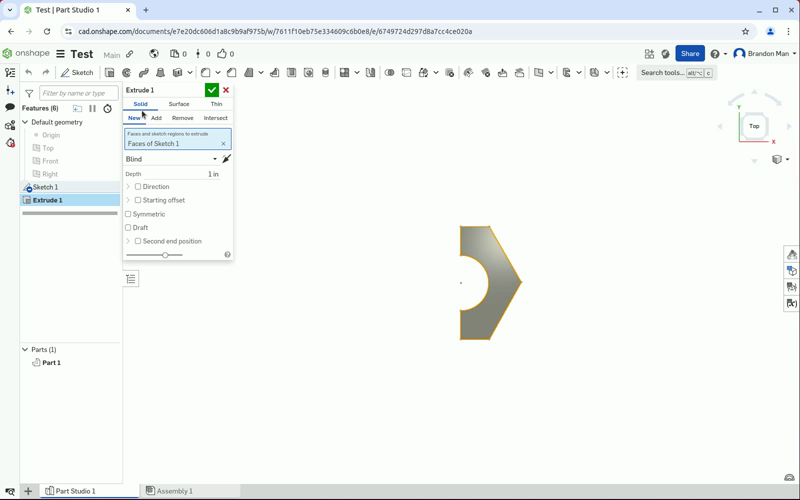
mouse_move(137, 120)
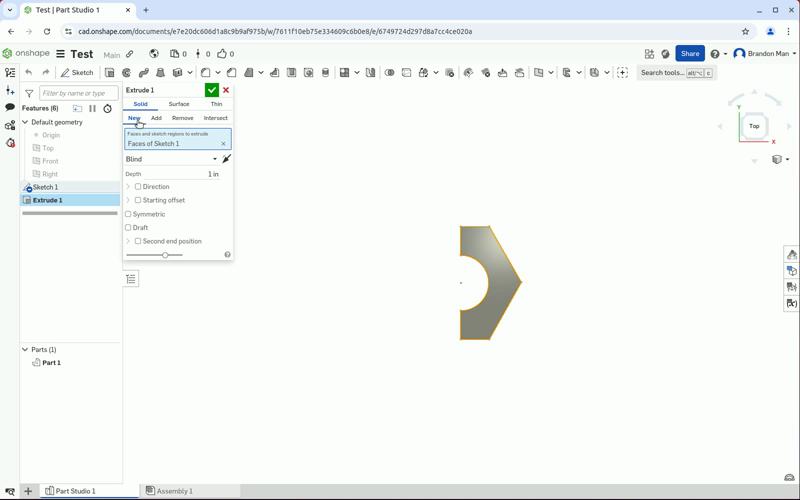
click(137, 120)
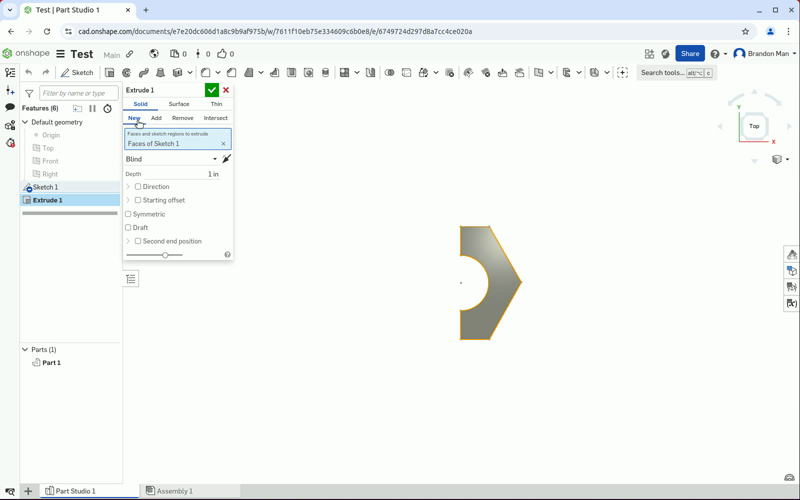
key(tab, 4)
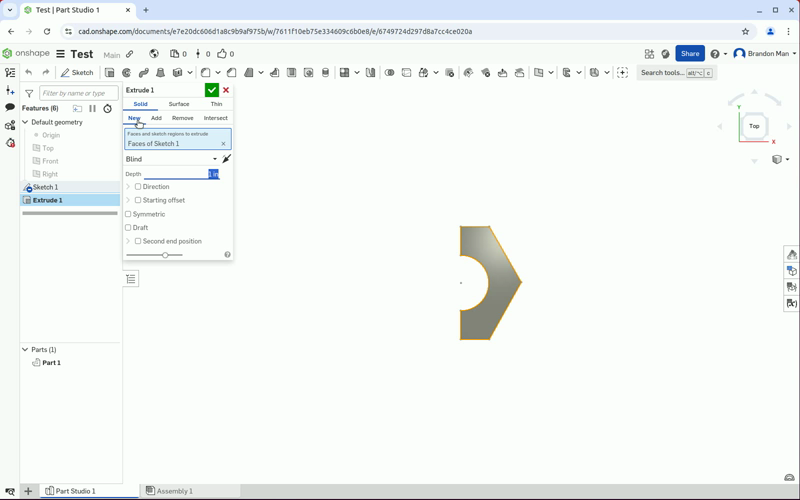
text(23.108)
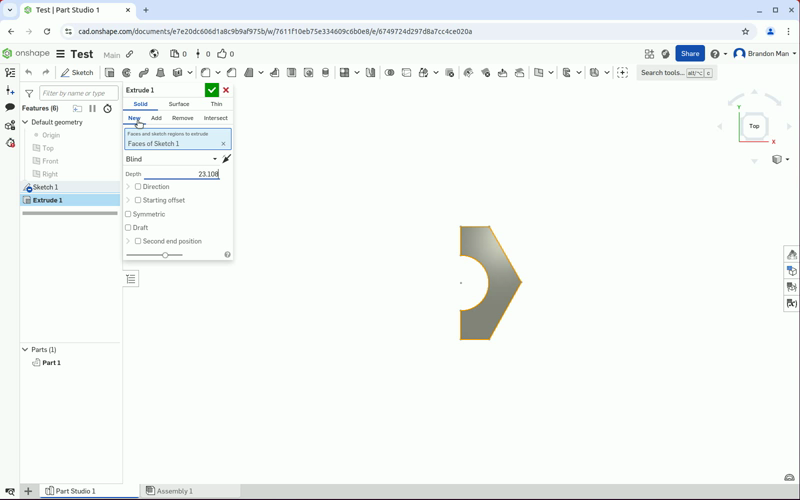
key(enter)
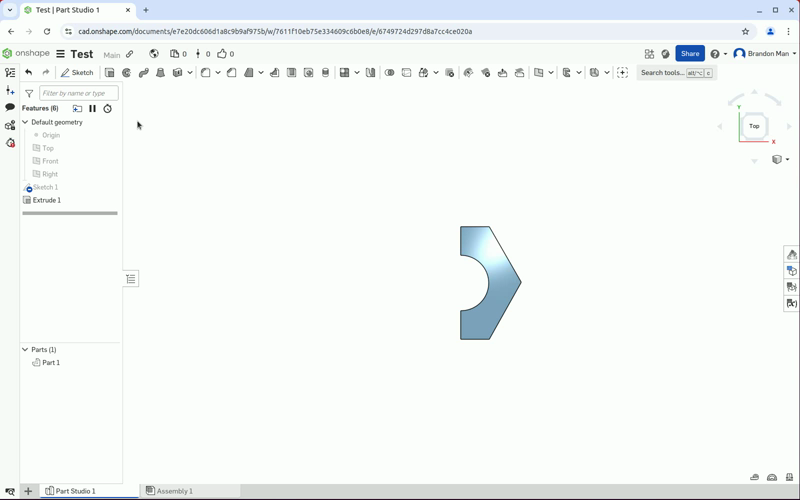
key(shift+h)
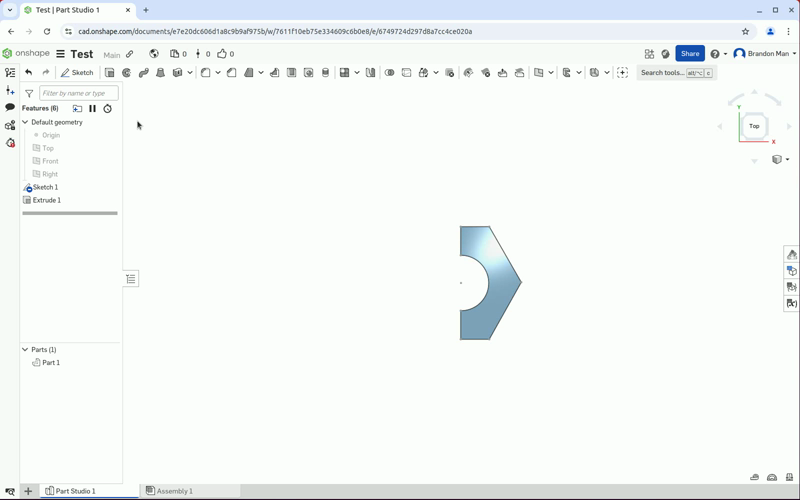
key(shift+h)
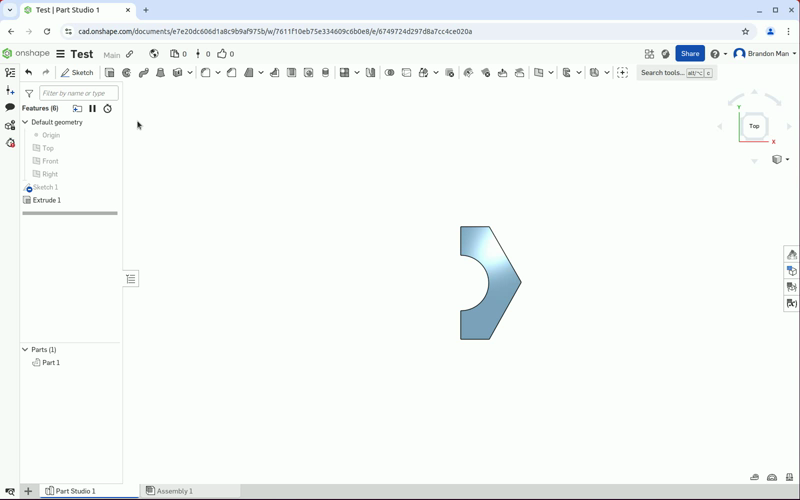
mouse_move(73, 189)
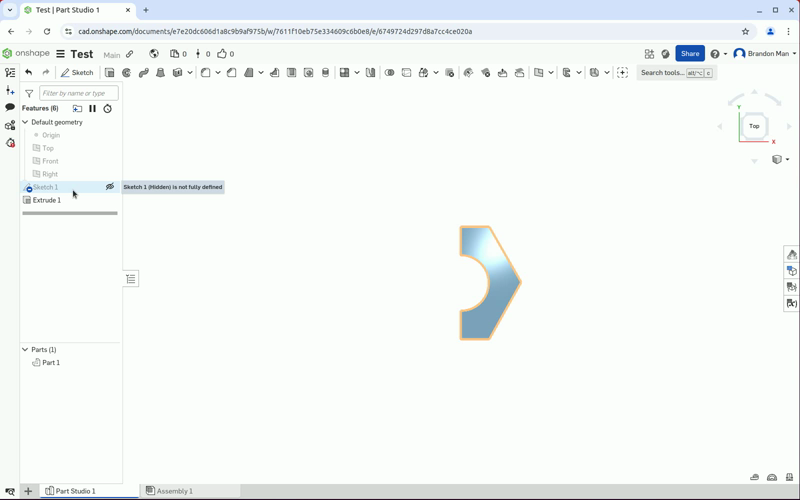
click(73, 189)
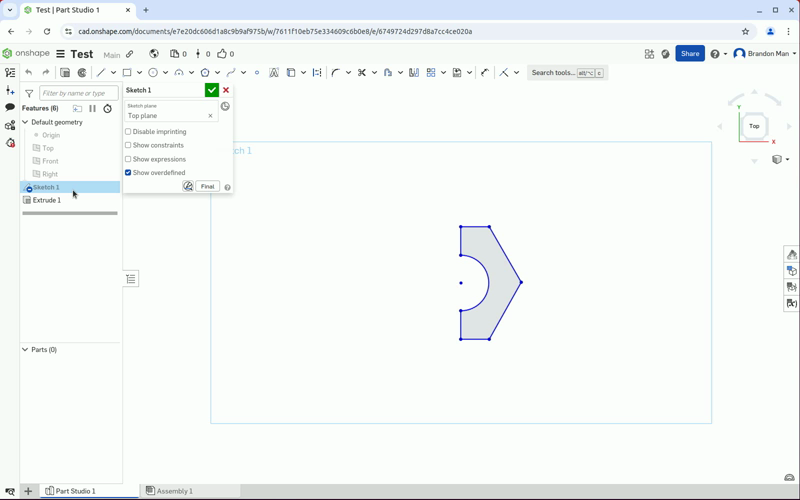
mouse_move(229, 92)
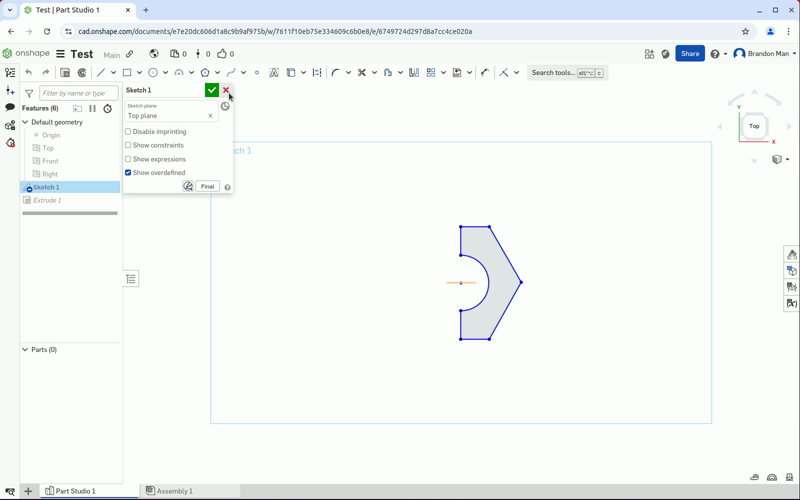
click(229, 92)
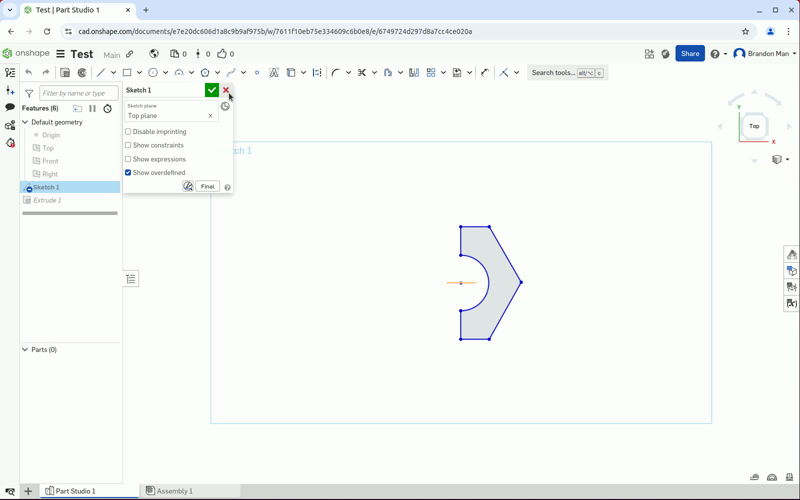
key(shift+s)
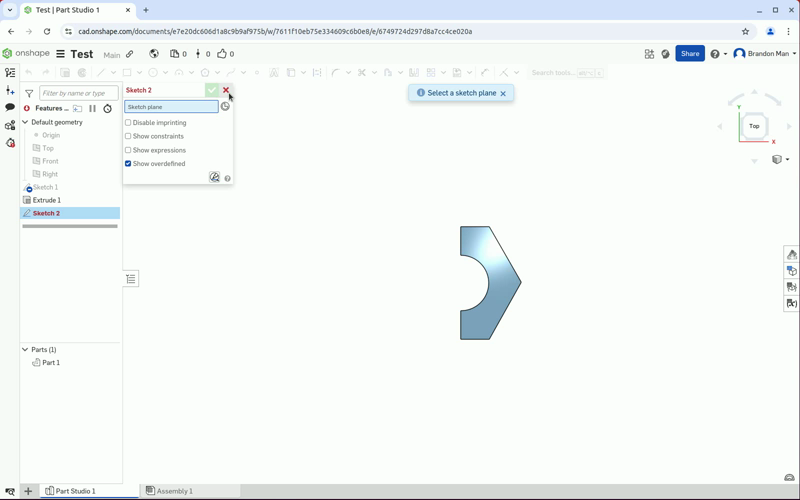
mouse_move(73, 150)
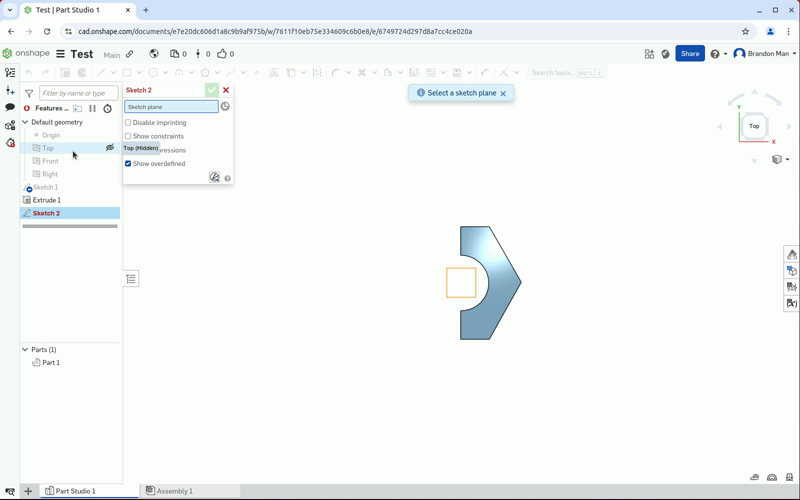
click(73, 150)
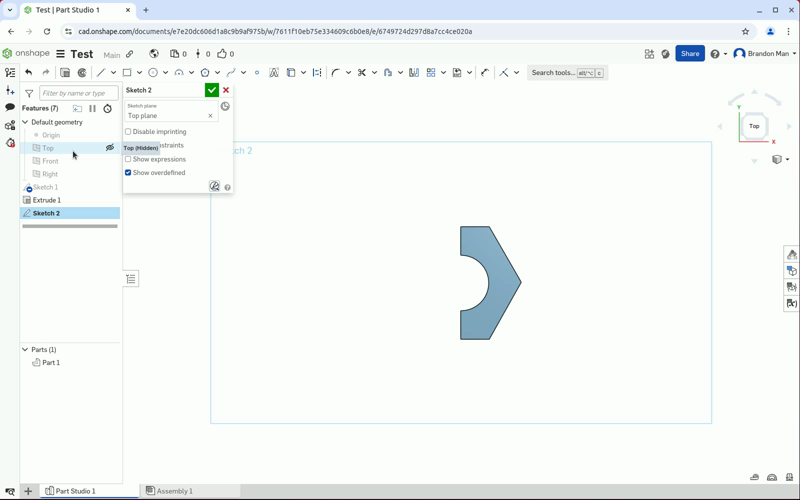
mouse_move(73, 352)
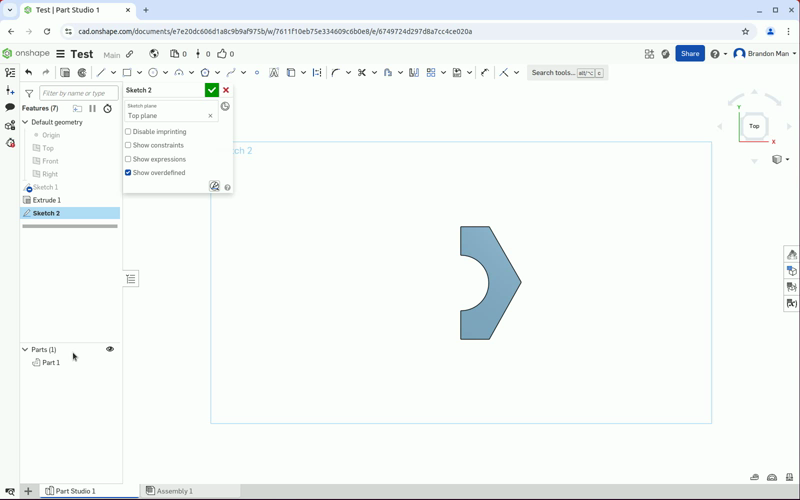
key(y)
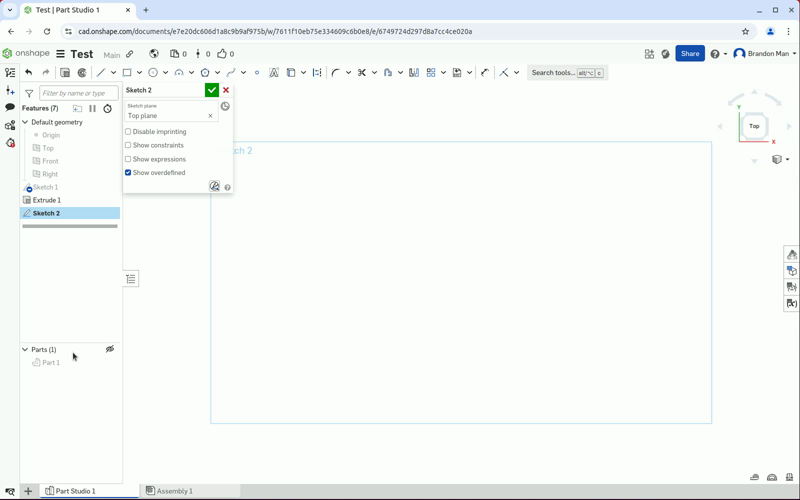
key(l)
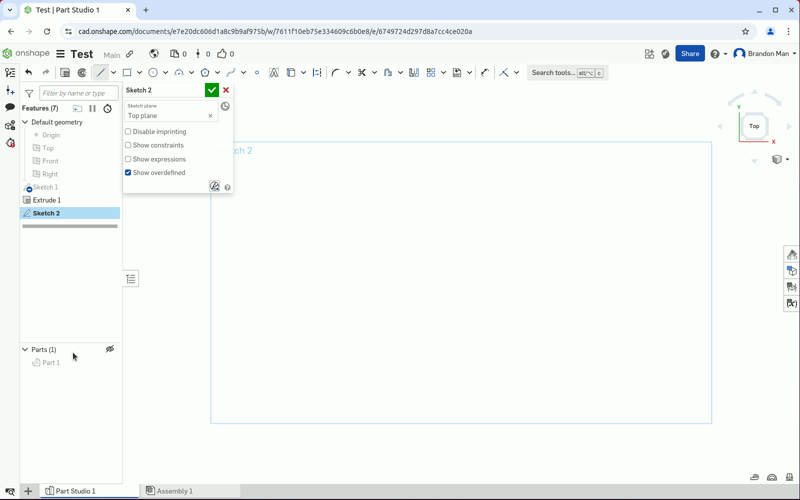
key_down(shift)
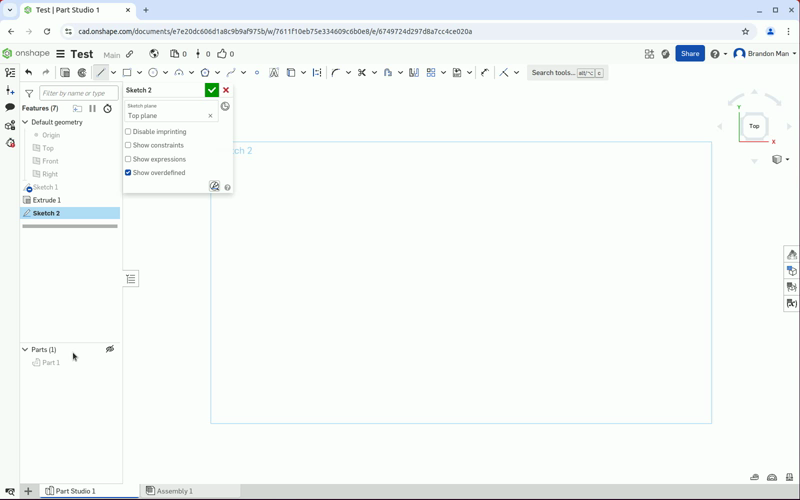
mouse_move(399, 282)
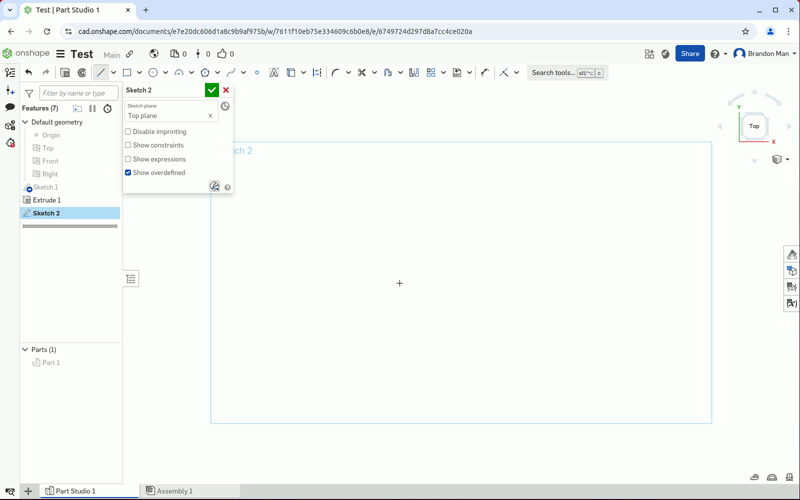
click(399, 282)
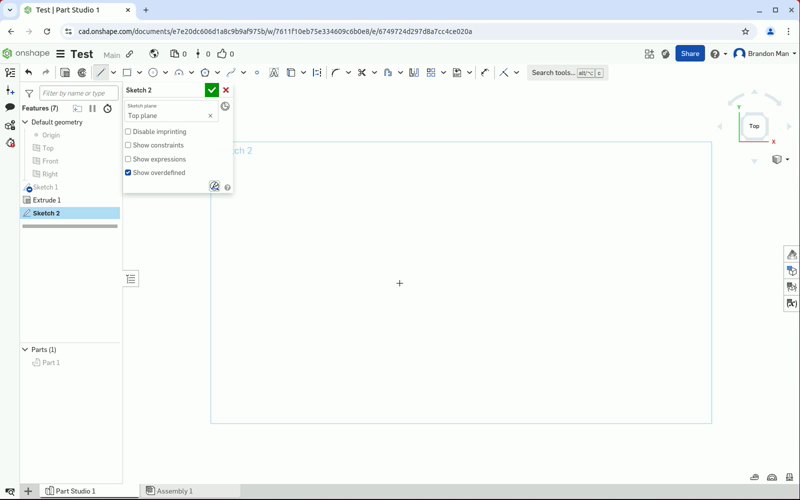
key_up(shift)
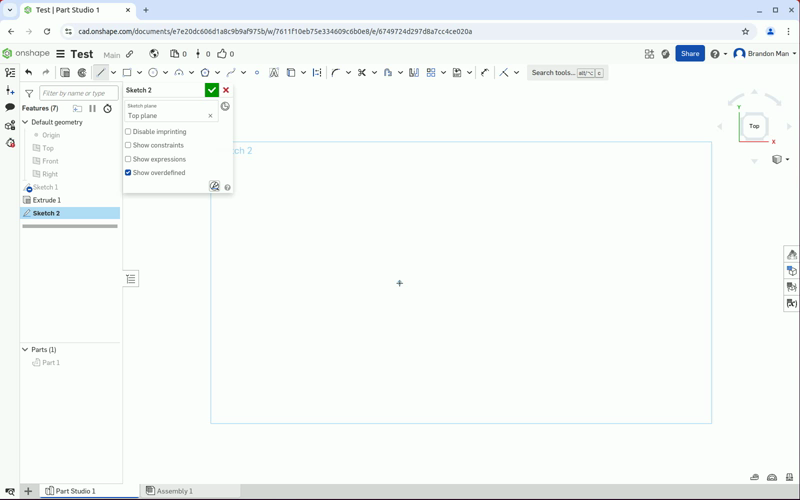
key_down(shift)
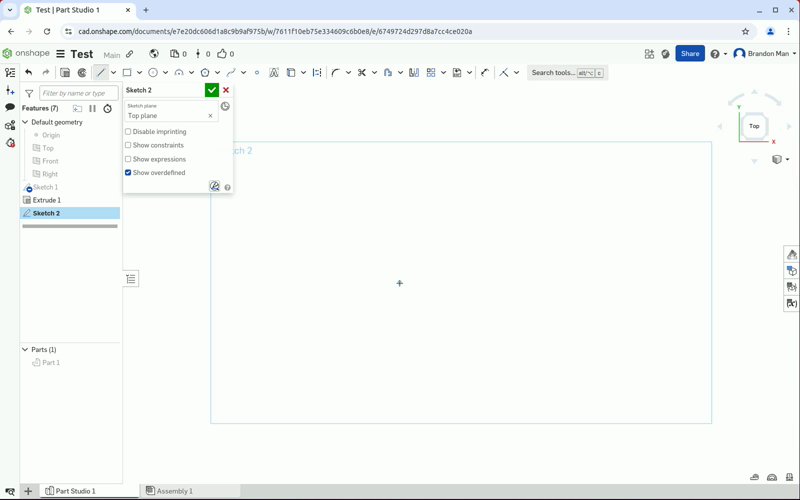
mouse_move(432, 339)
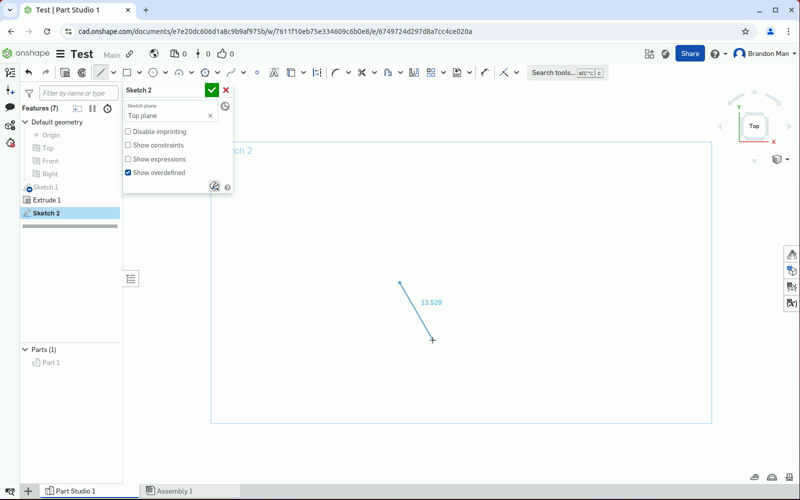
click(432, 339)
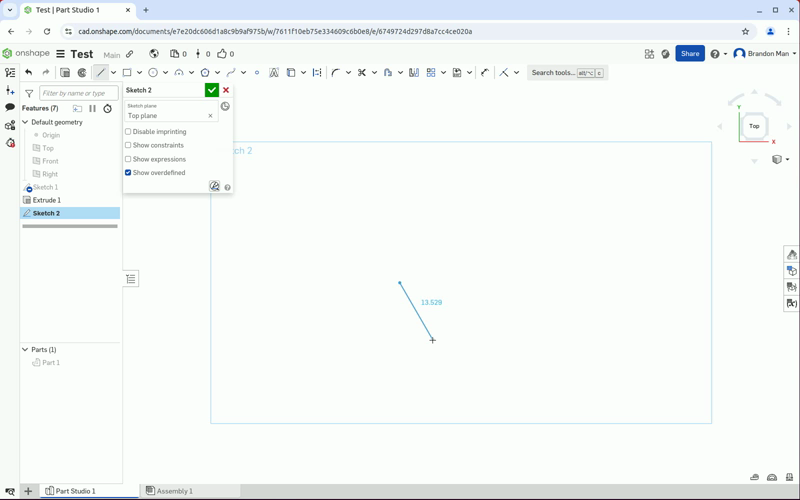
key_up(shift)
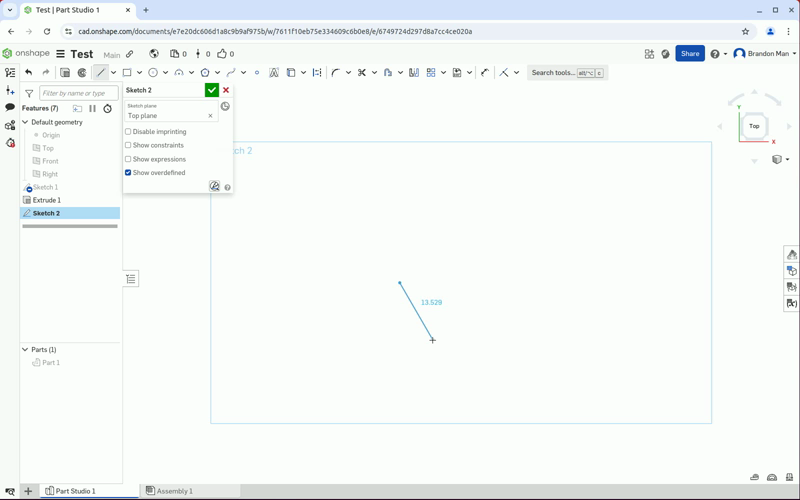
key_down(shift)
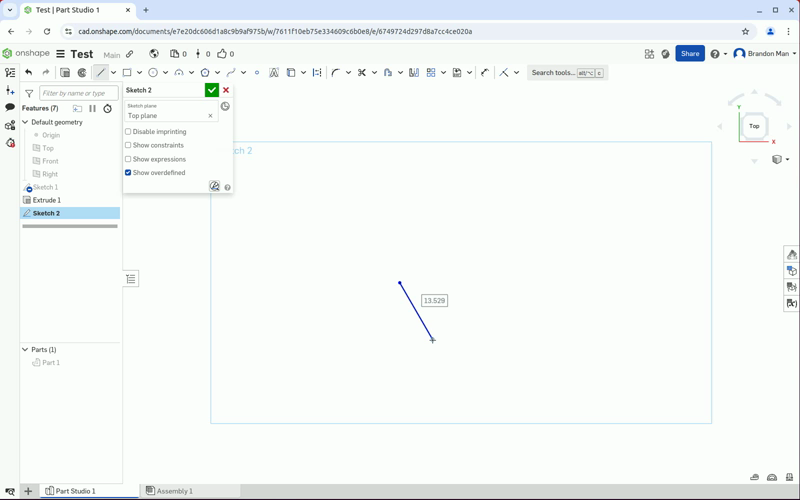
mouse_move(462, 339)
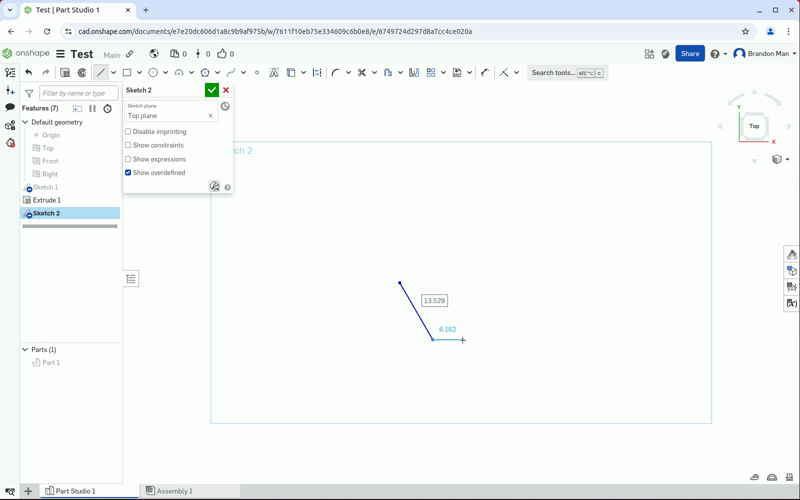
mouse_move(461, 339)
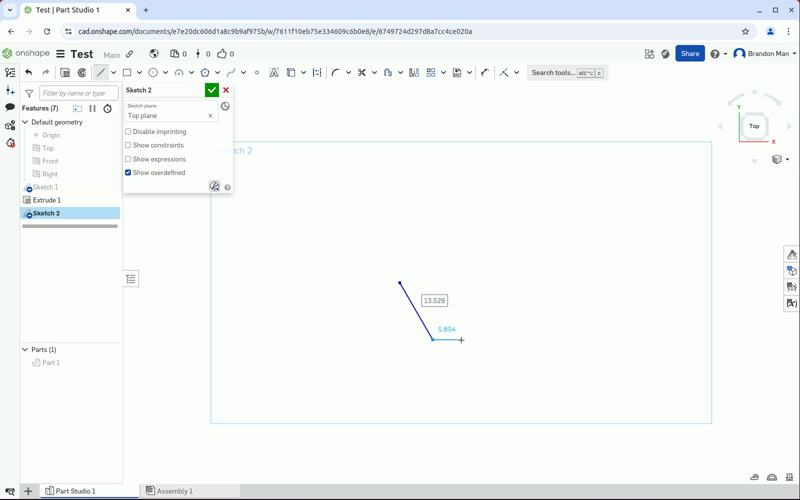
click(461, 339)
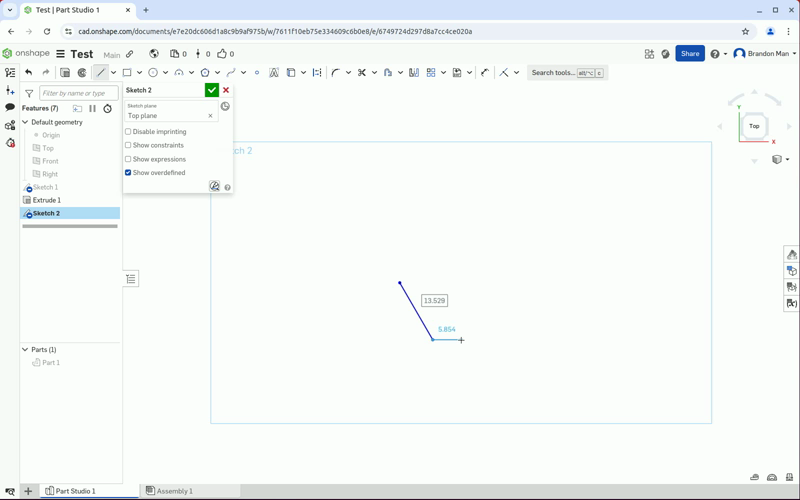
key_up(shift)
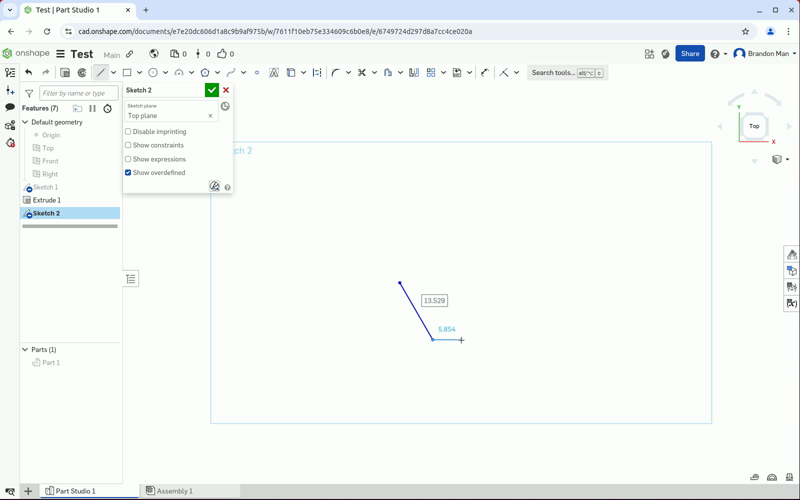
key_down(shift)
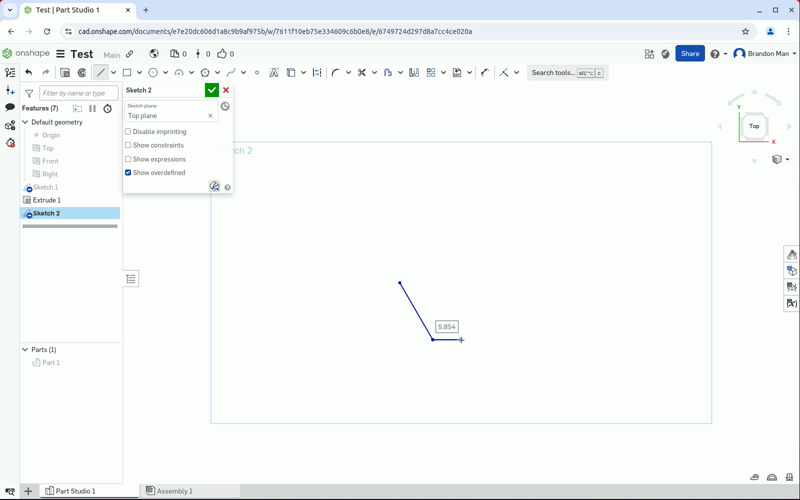
mouse_move(491, 339)
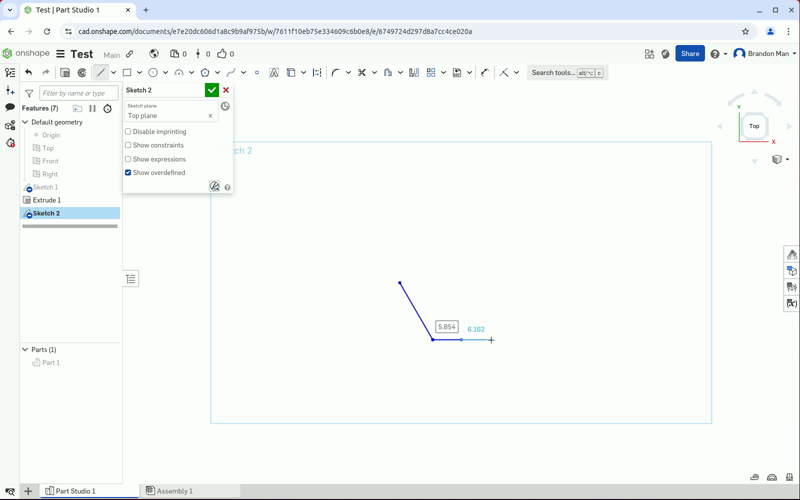
mouse_move(461, 311)
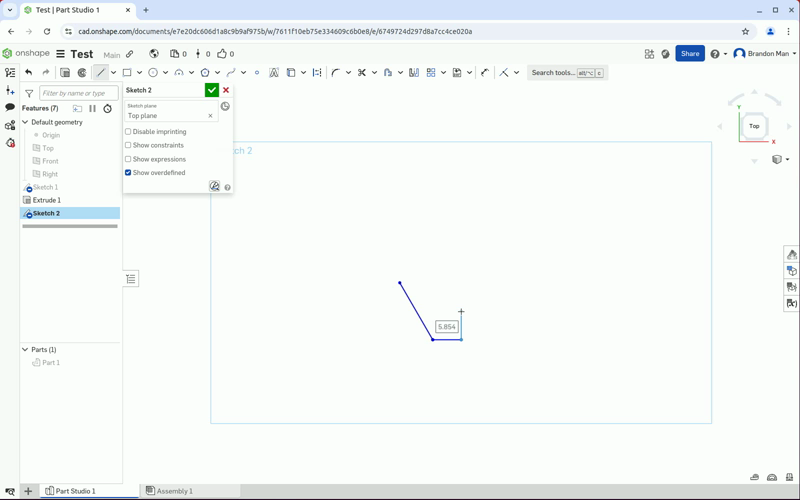
click(461, 311)
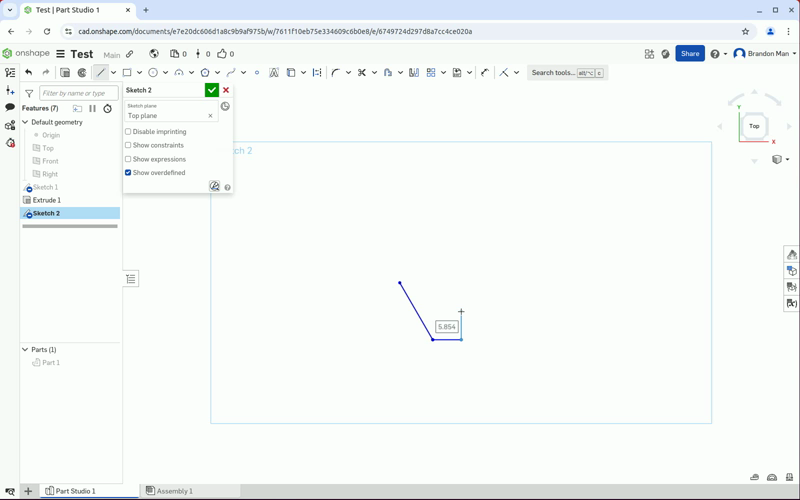
key_up(shift)
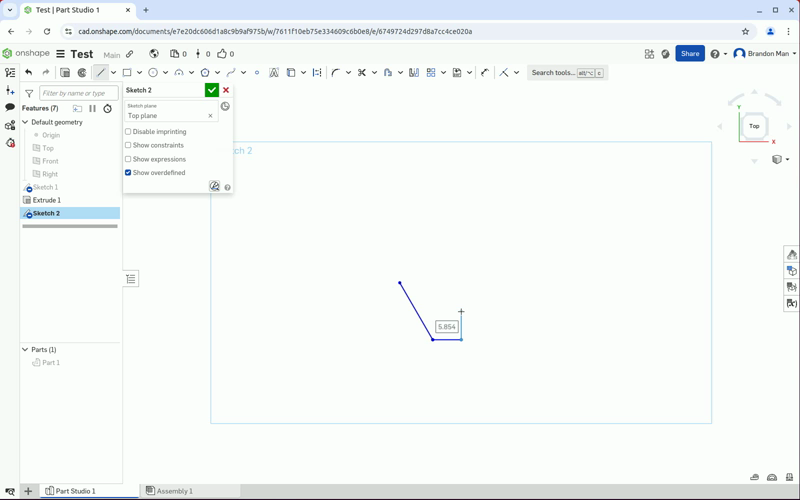
key(esc)
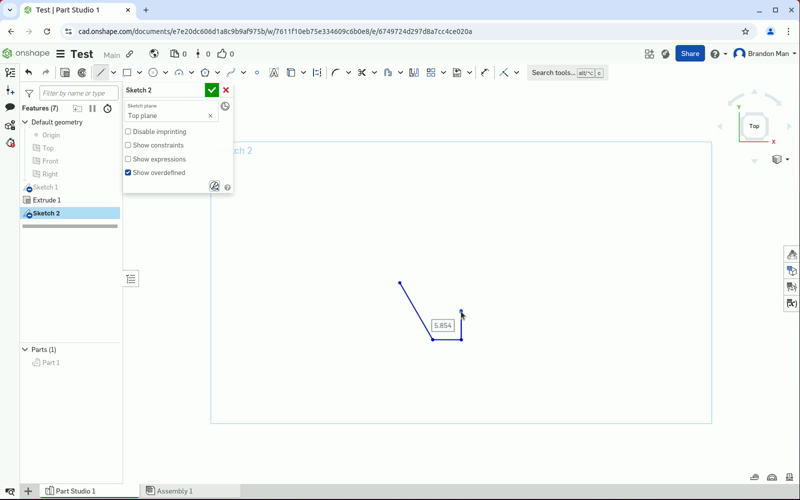
key(a)
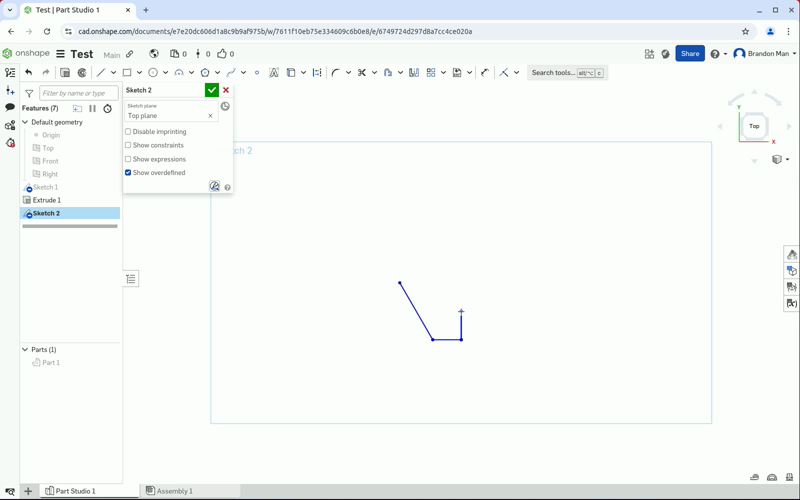
mouse_move(461, 311)
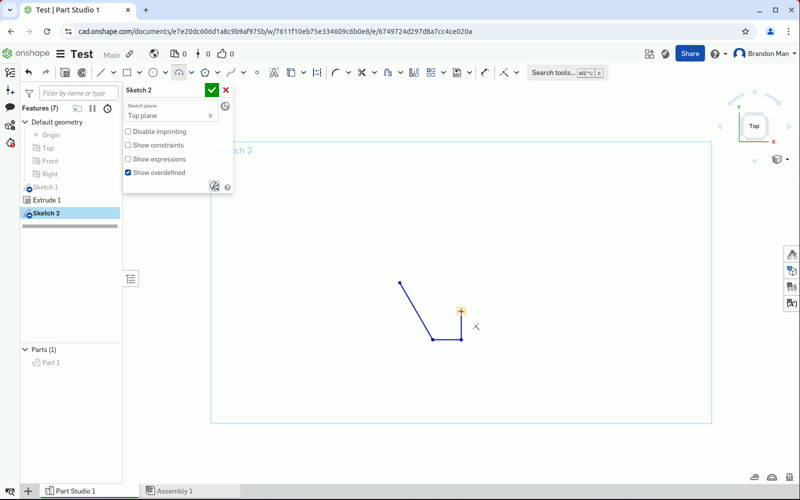
click(461, 311)
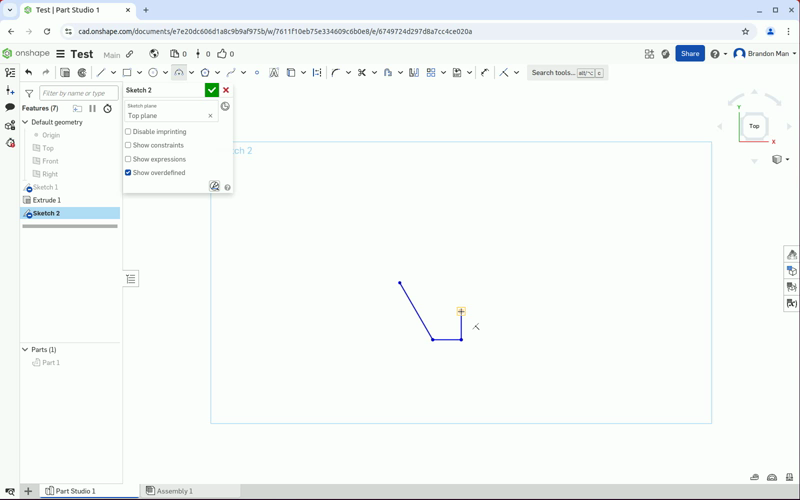
key_down(shift)
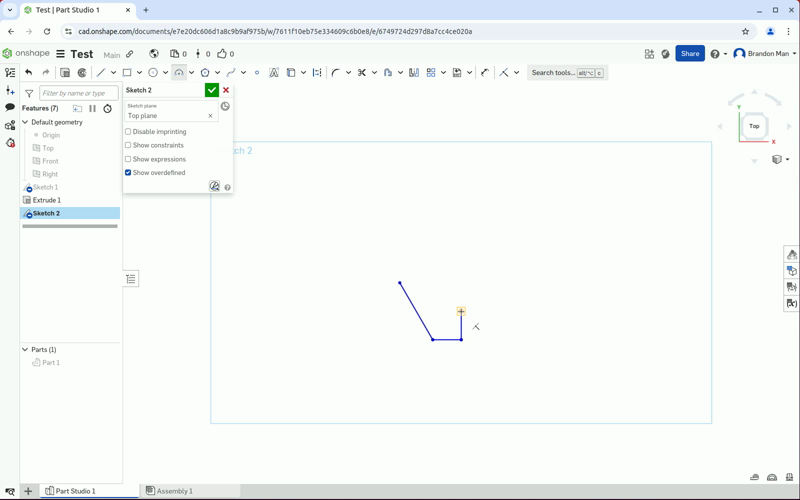
mouse_move(461, 254)
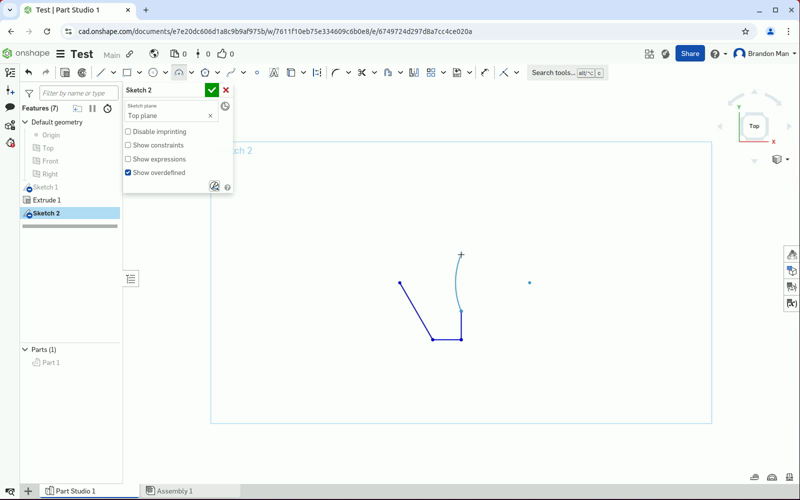
click(461, 254)
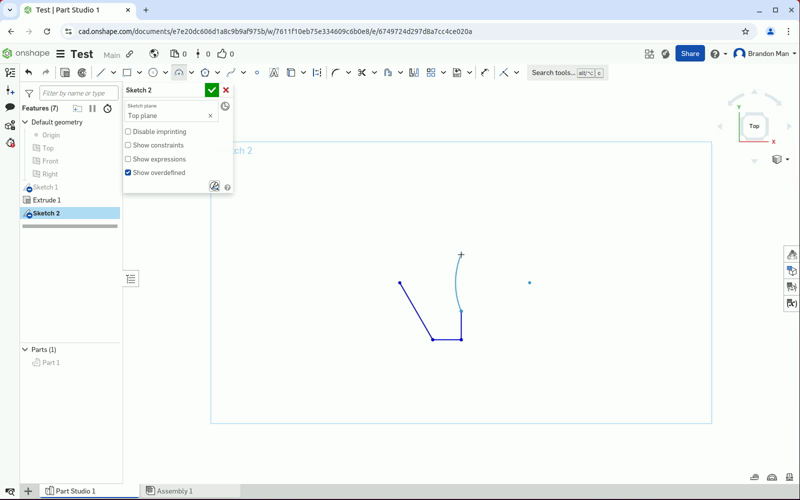
mouse_move(432, 282)
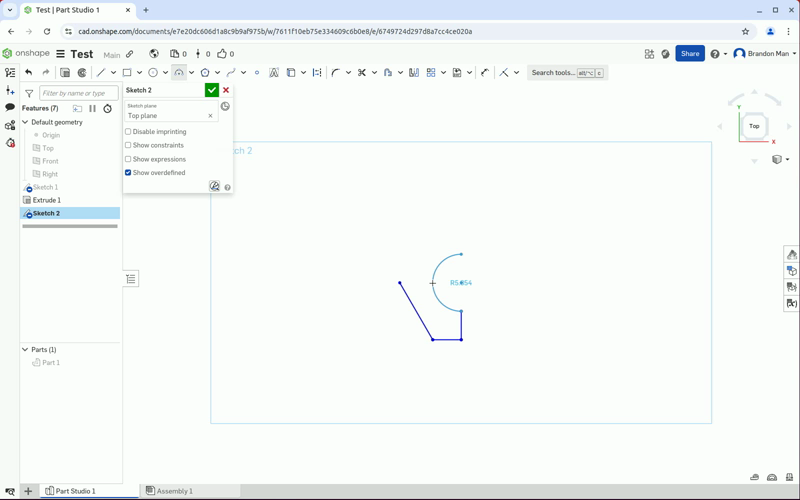
click(432, 282)
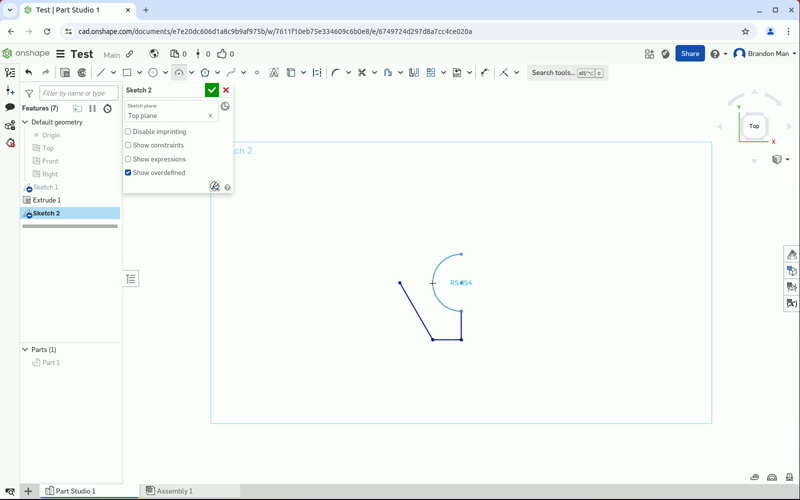
key_up(shift)
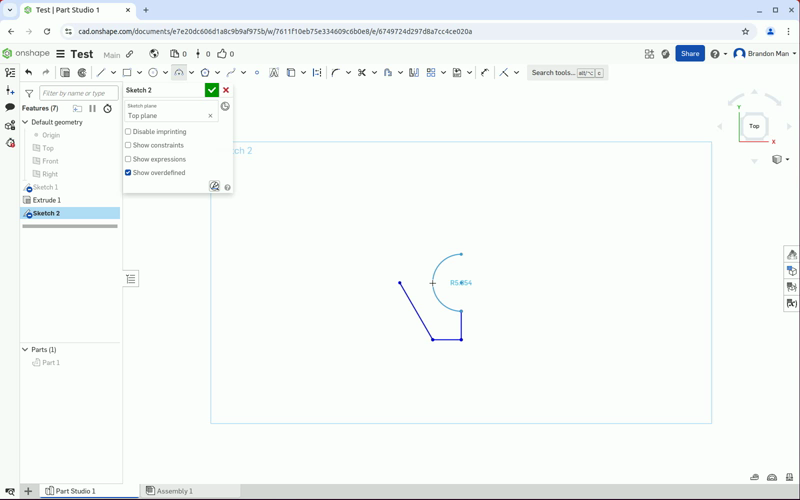
key(esc)
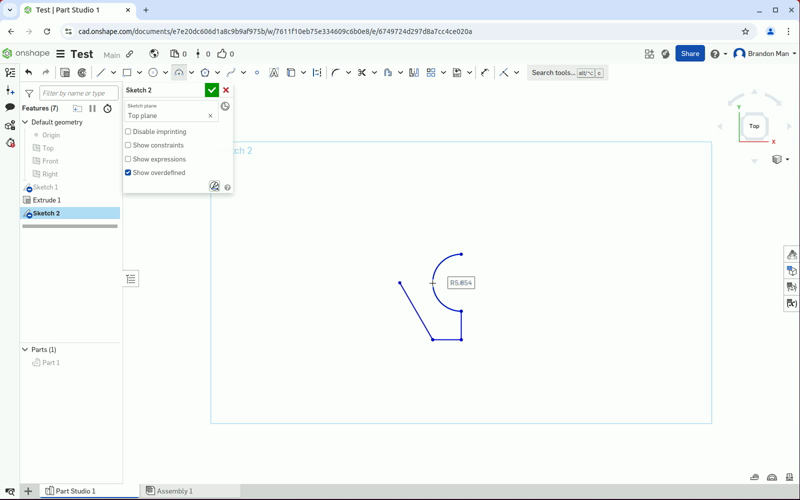
key(l)
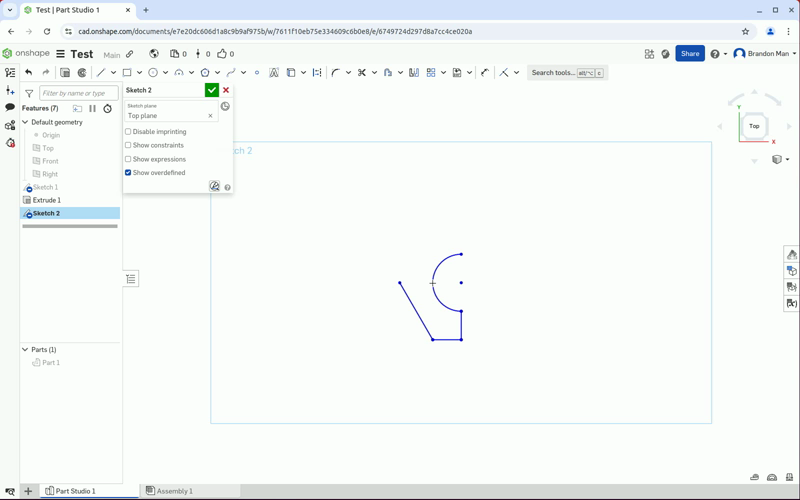
mouse_move(461, 254)
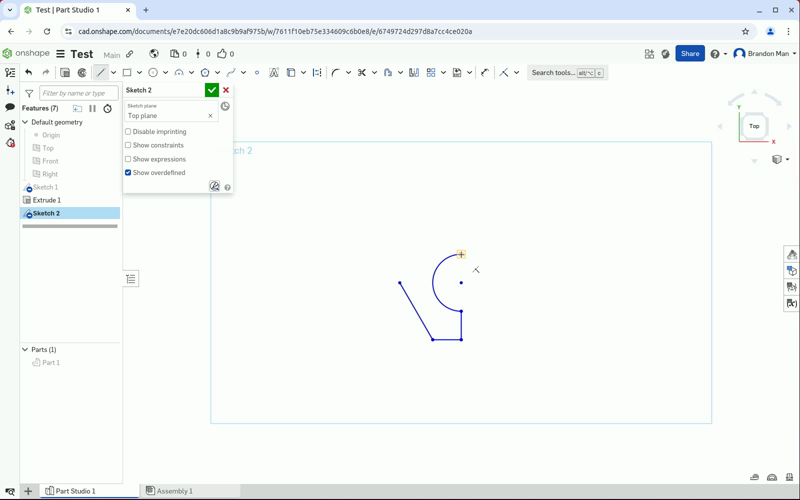
click(461, 254)
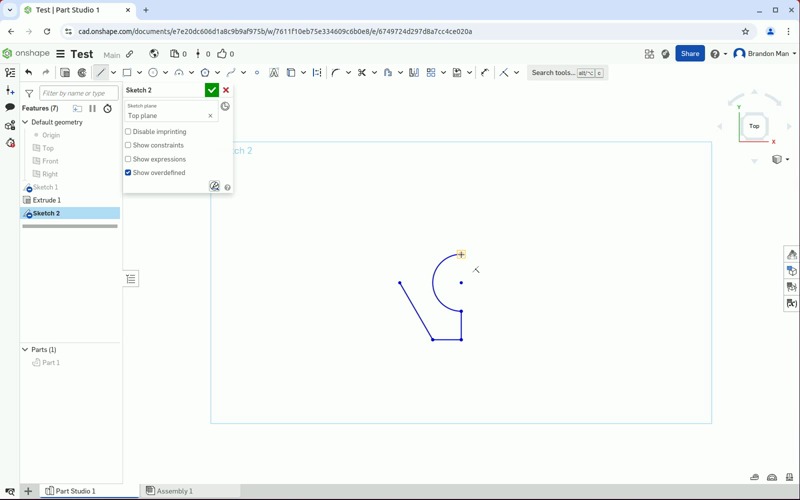
key_down(shift)
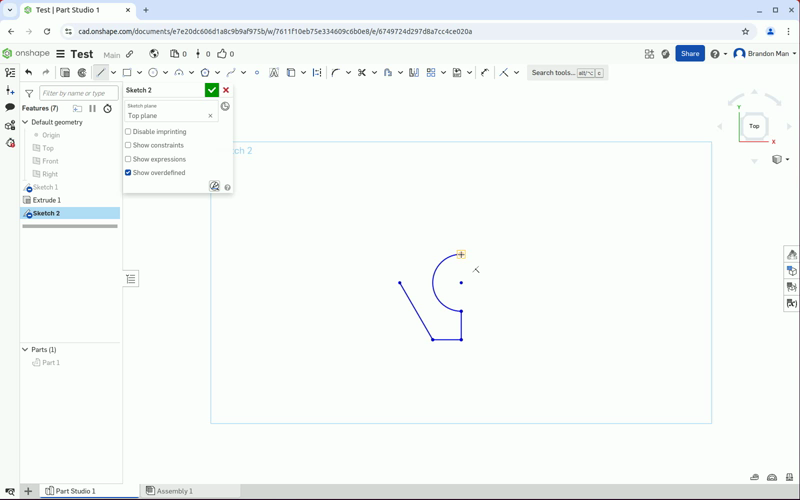
mouse_move(491, 254)
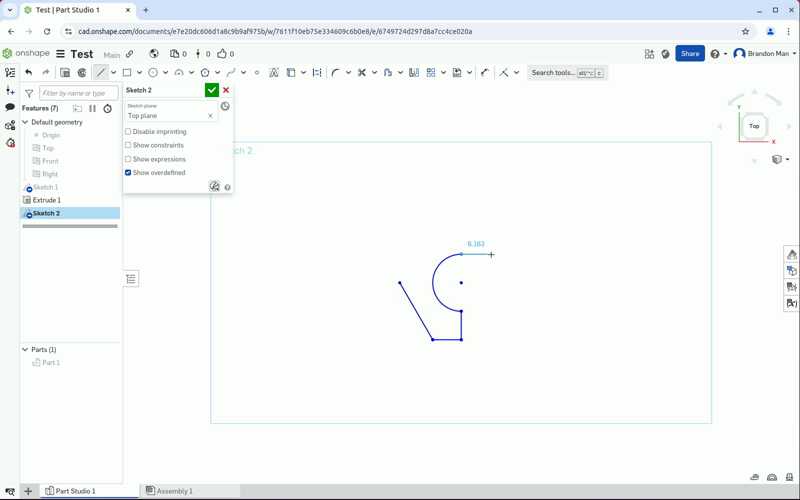
mouse_move(461, 225)
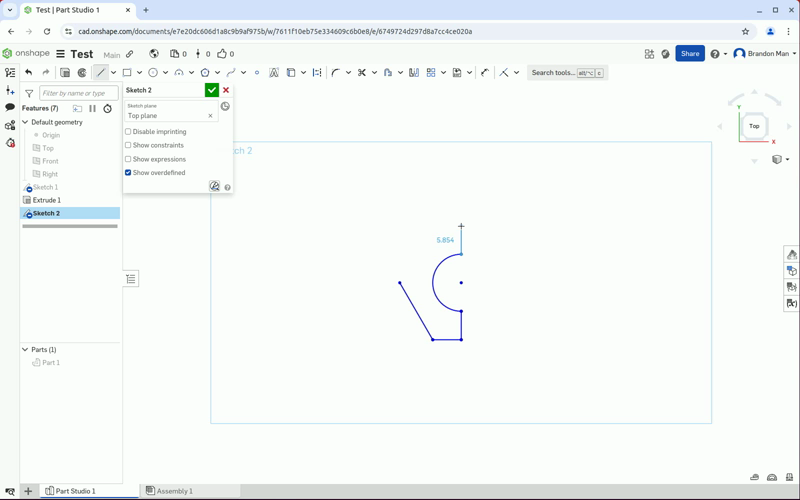
click(461, 225)
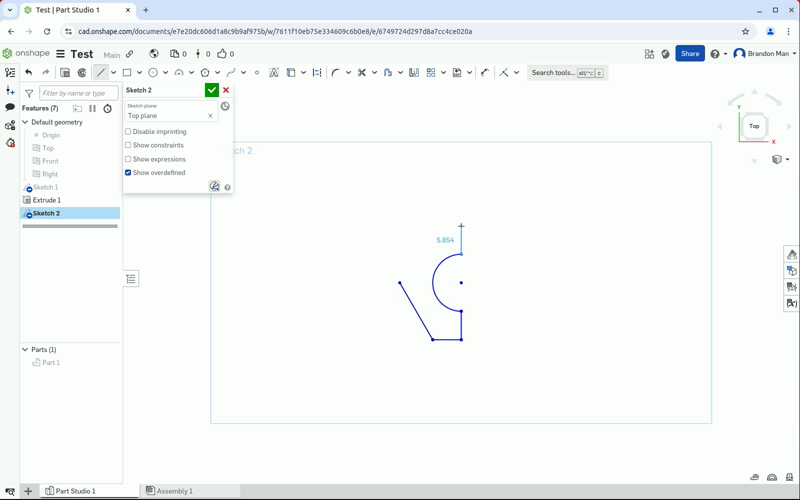
key_up(shift)
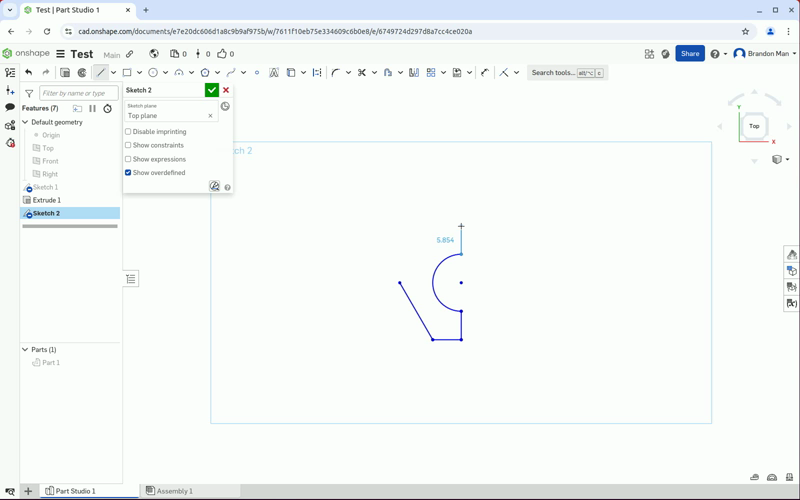
key_down(shift)
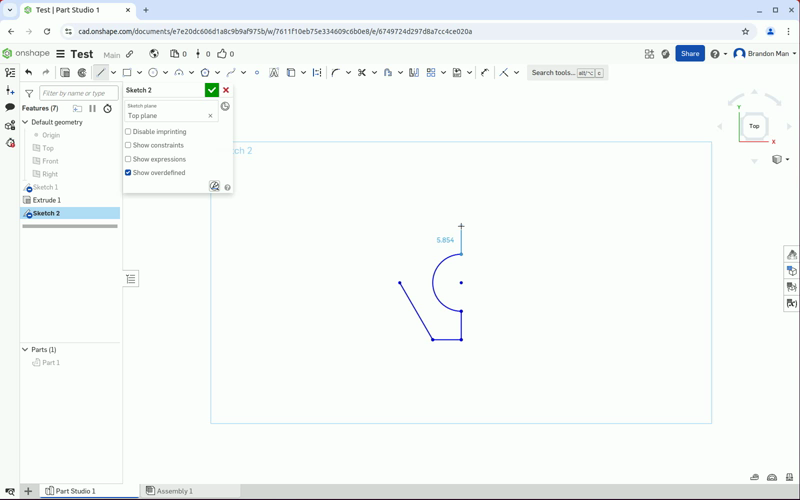
mouse_move(491, 225)
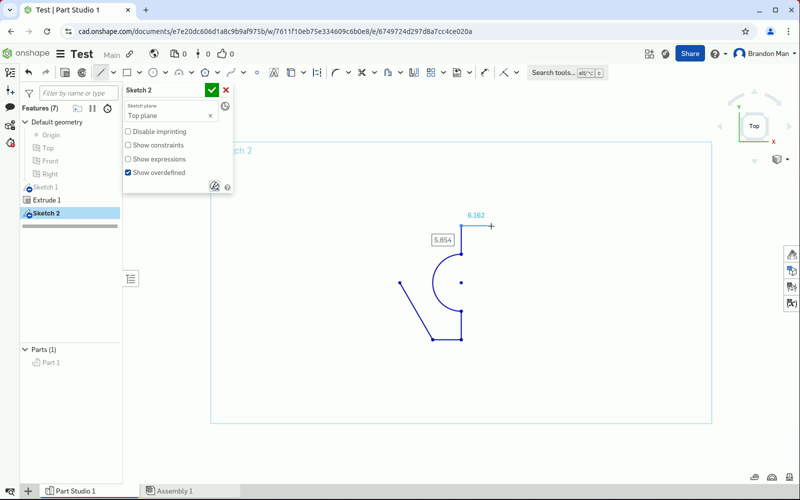
mouse_move(432, 225)
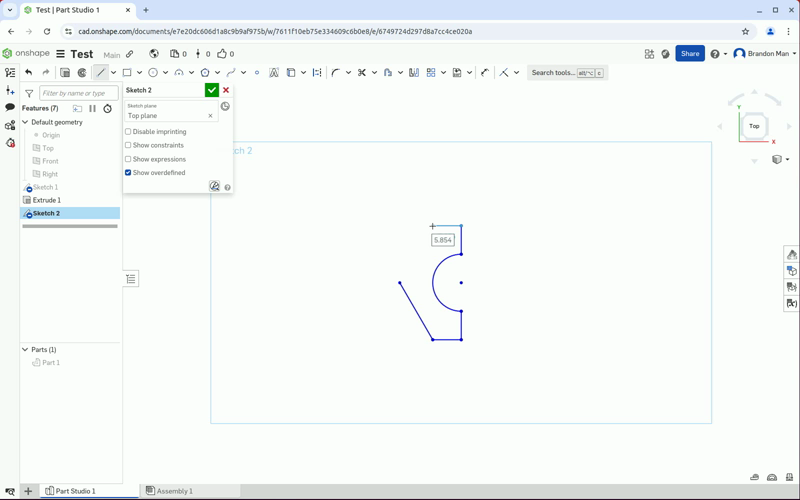
click(432, 225)
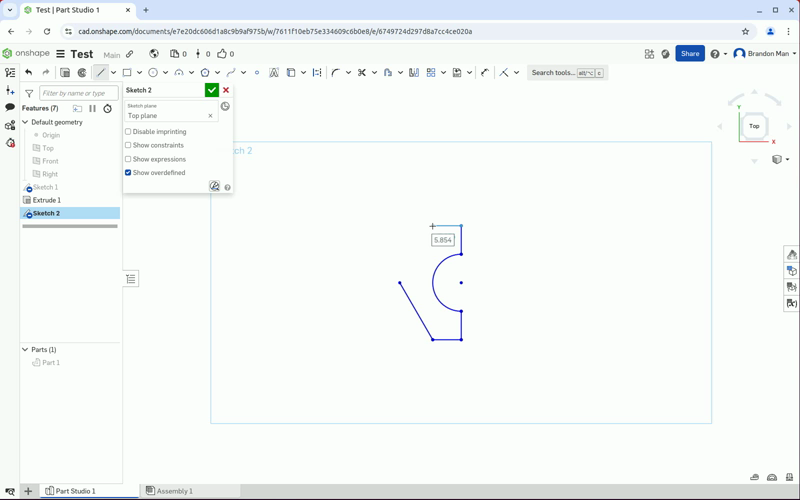
key_up(shift)
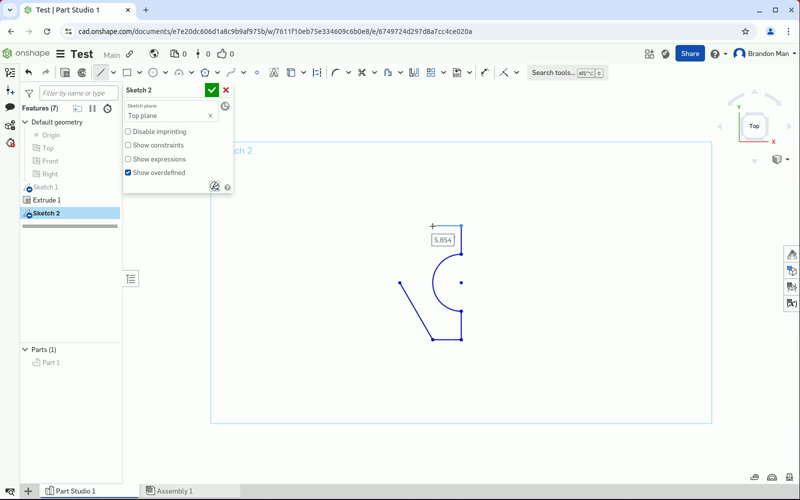
key_down(shift)
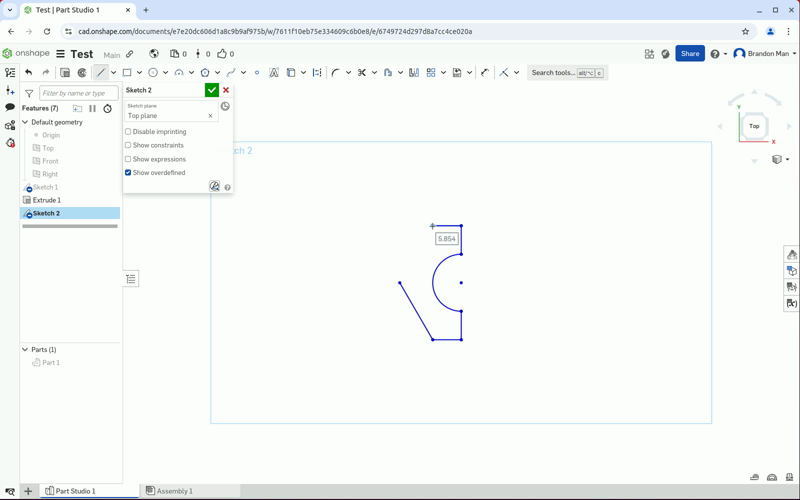
mouse_move(399, 282)
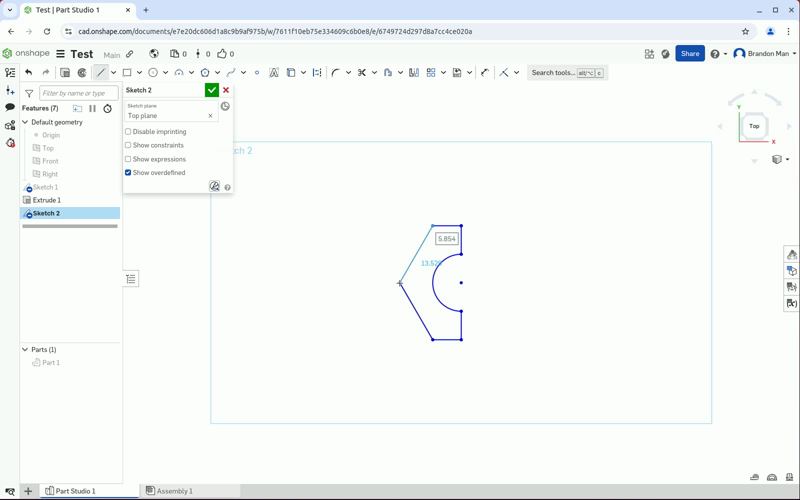
key_up(shift)
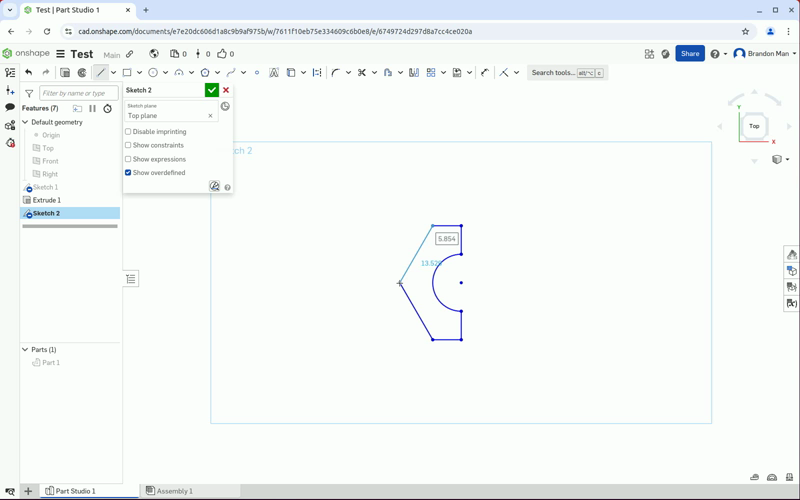
click(399, 282)
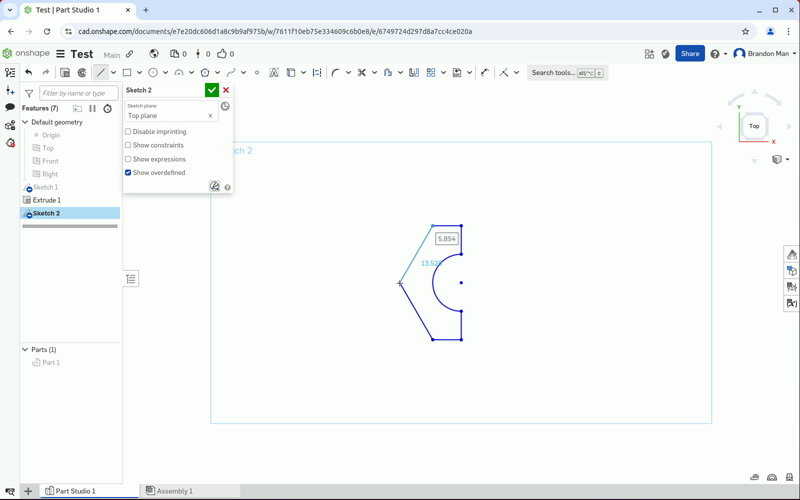
key(esc)
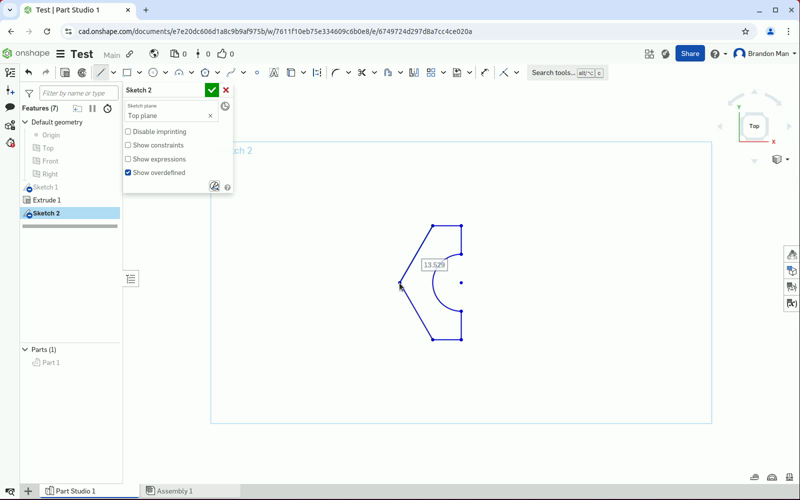
mouse_move(440, 263)
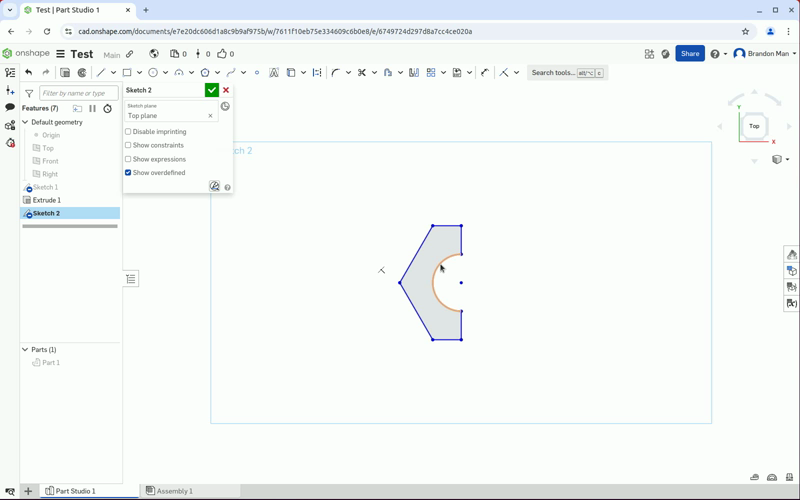
scroll(6)
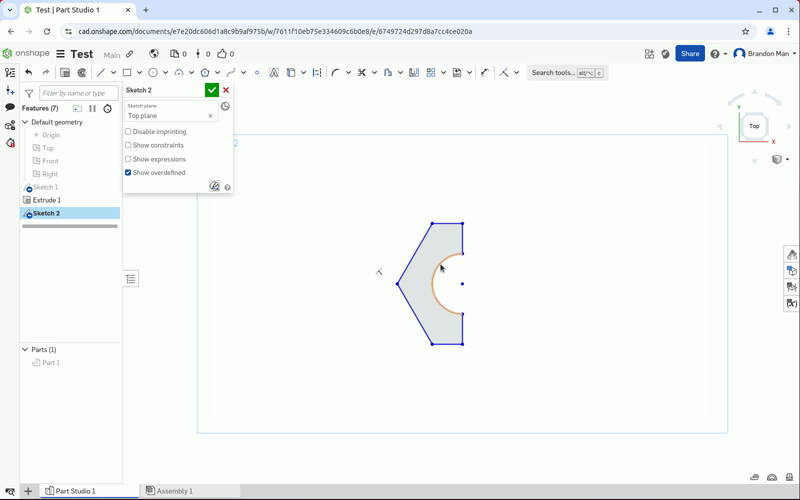
scroll(6)
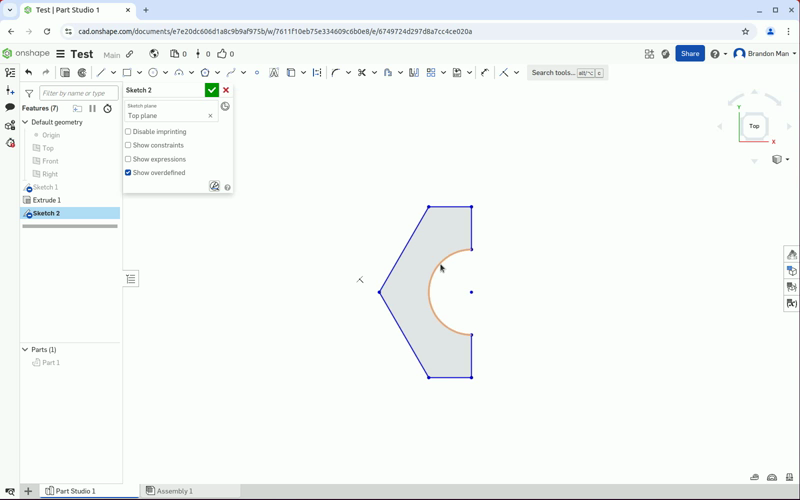
scroll(6)
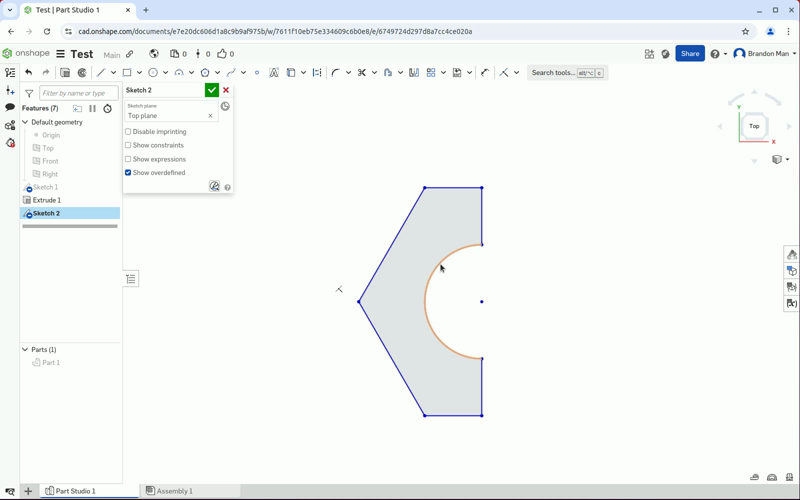
scroll(6)
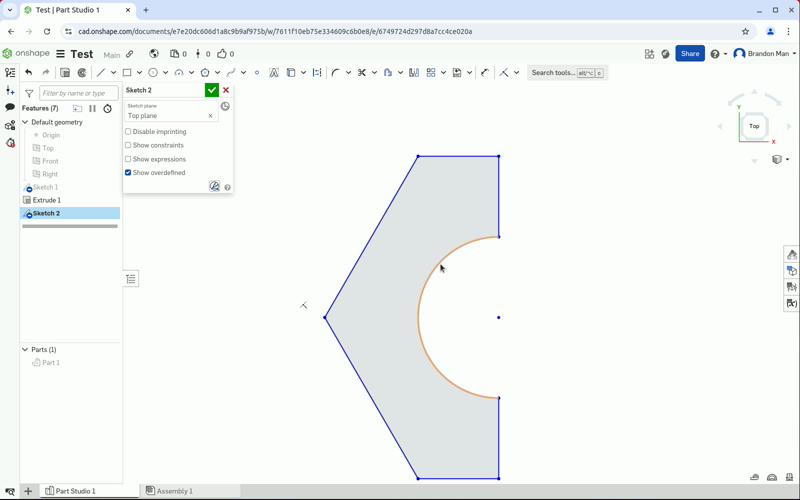
scroll(6)
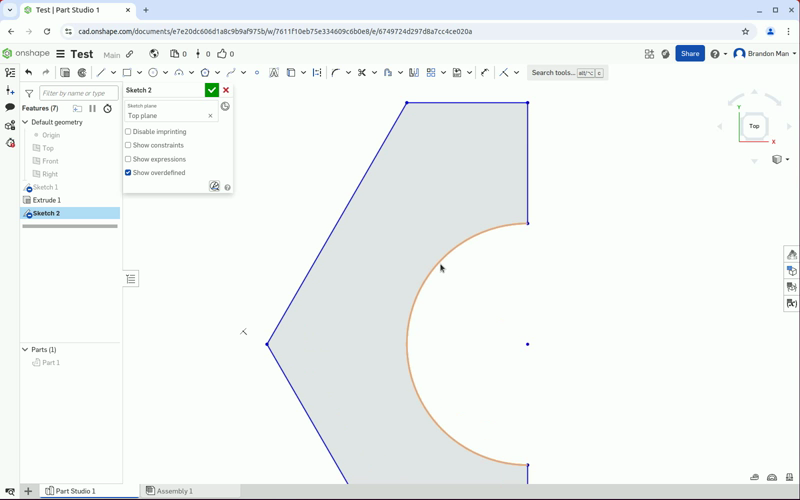
scroll(6)
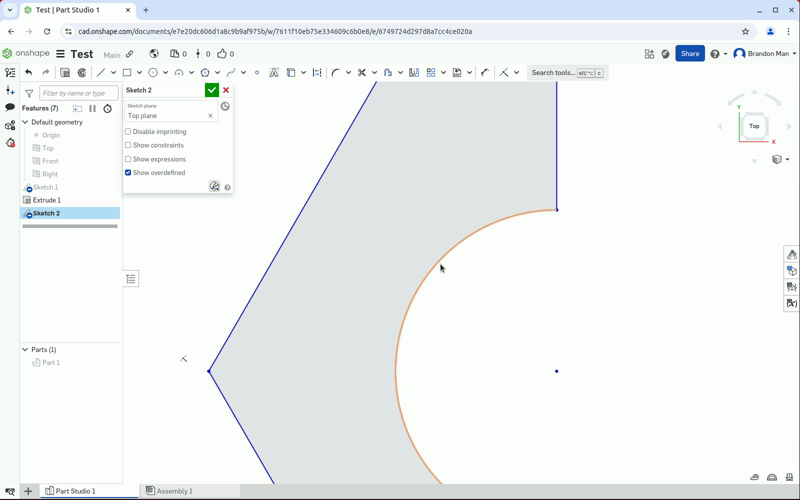
scroll(6)
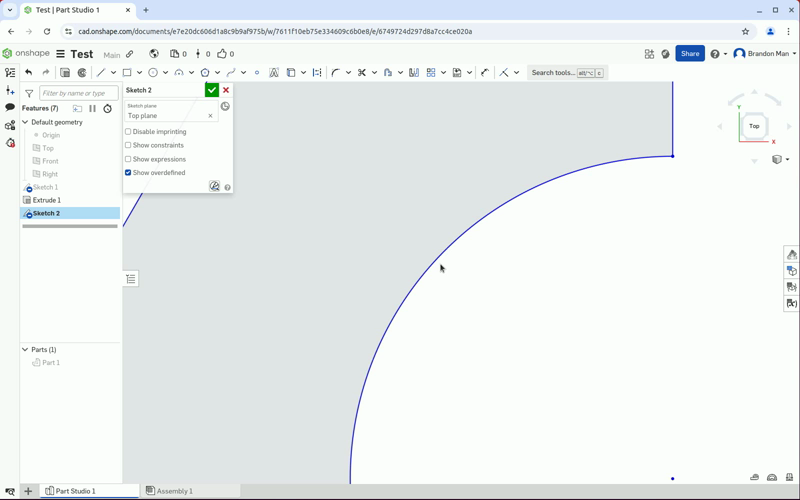
click(440, 263)
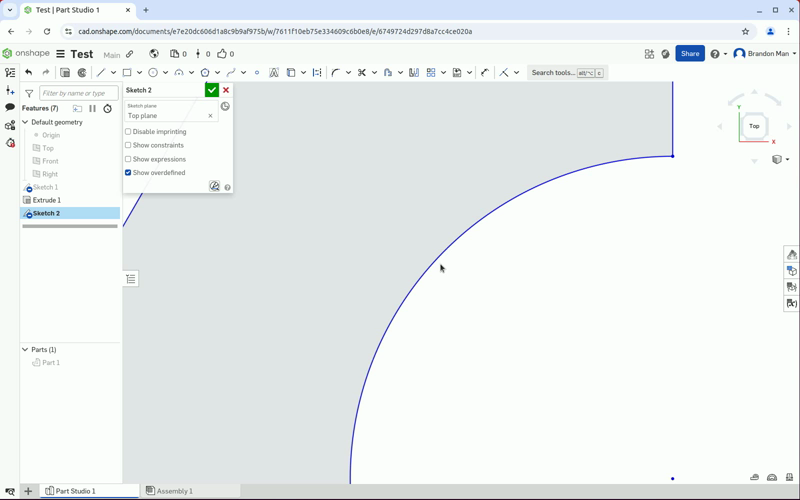
scroll(-6)
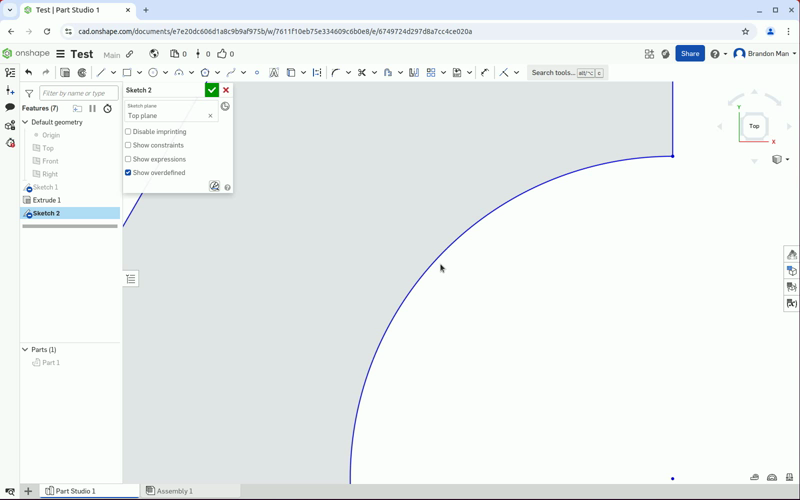
scroll(-6)
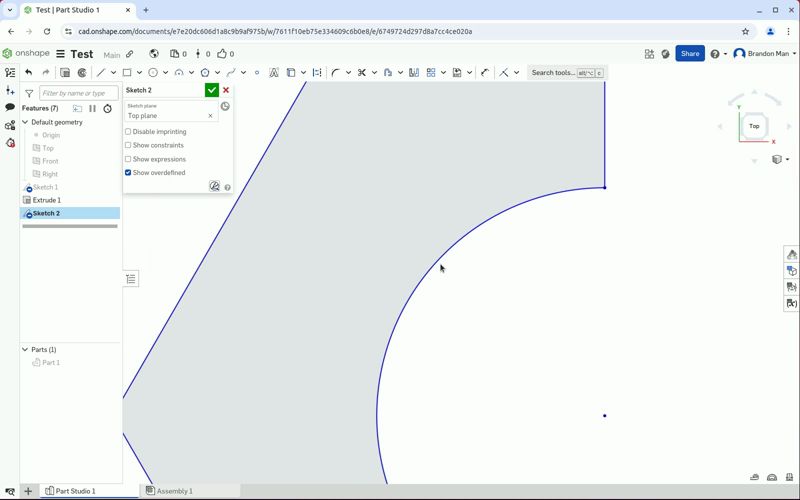
scroll(-6)
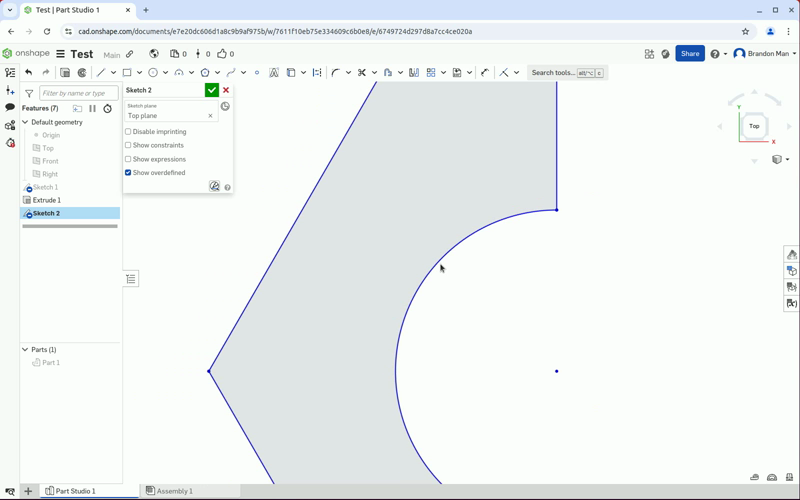
scroll(-6)
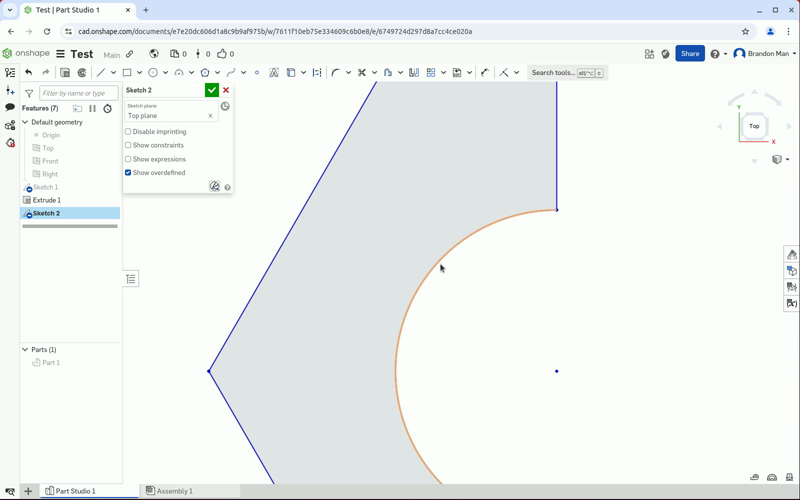
scroll(-6)
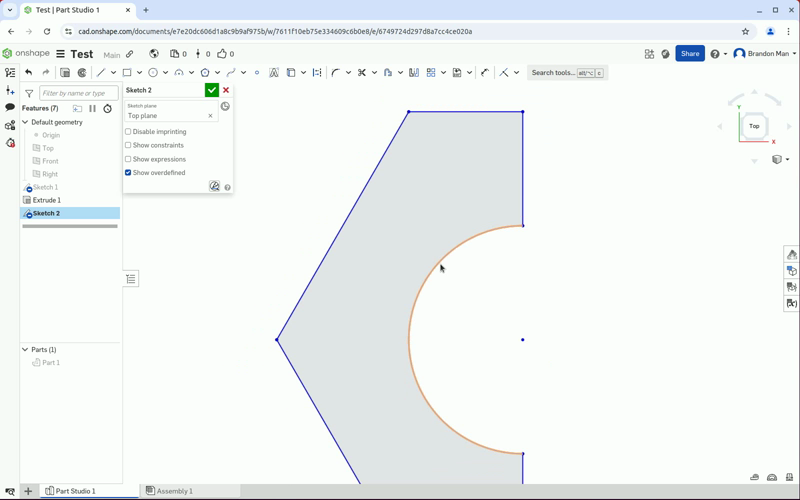
scroll(-6)
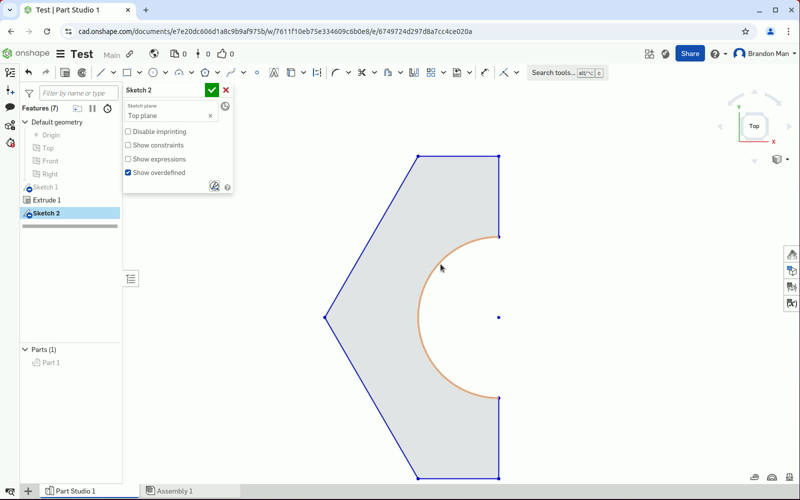
scroll(-6)
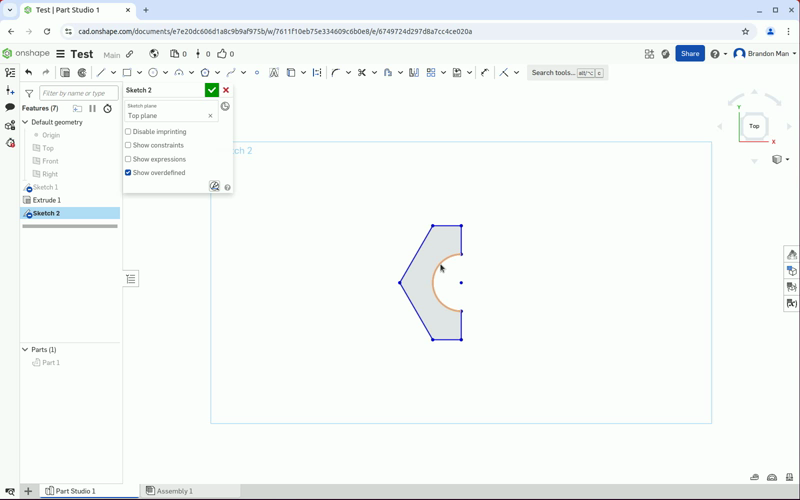
mouse_move(73, 352)
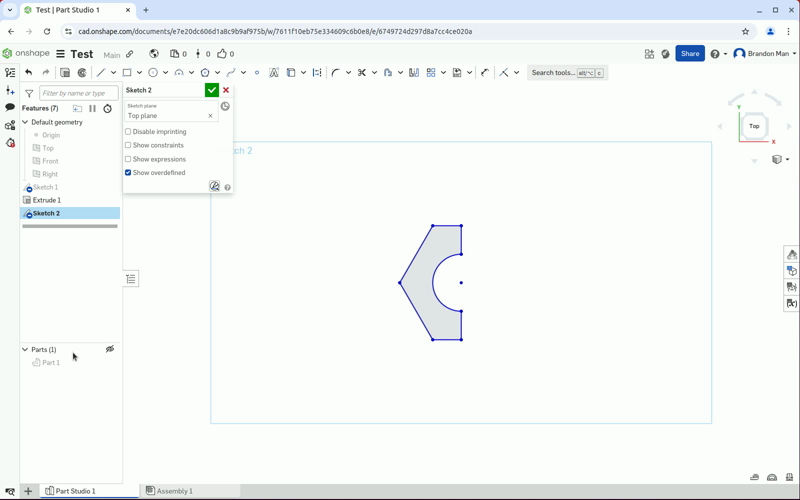
key(shift+y)
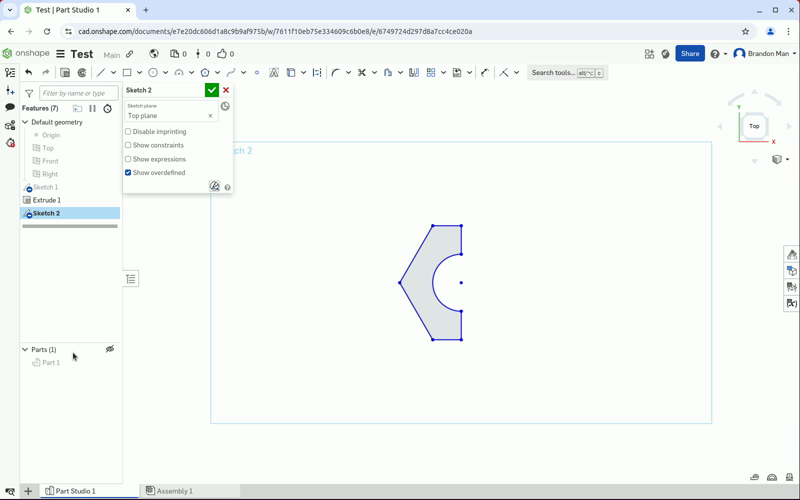
key(shift+e)
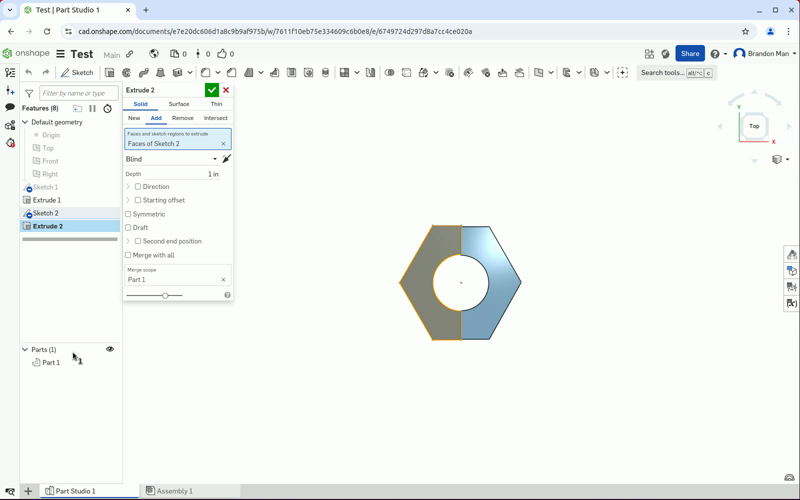
mouse_move(143, 106)
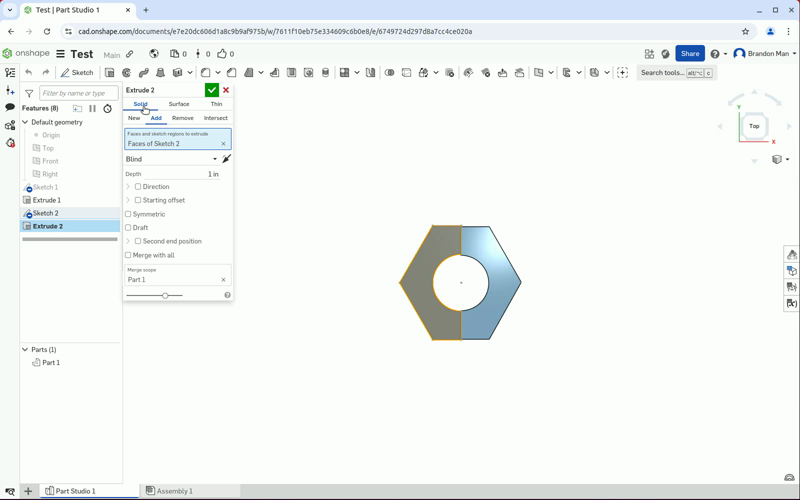
click(143, 106)
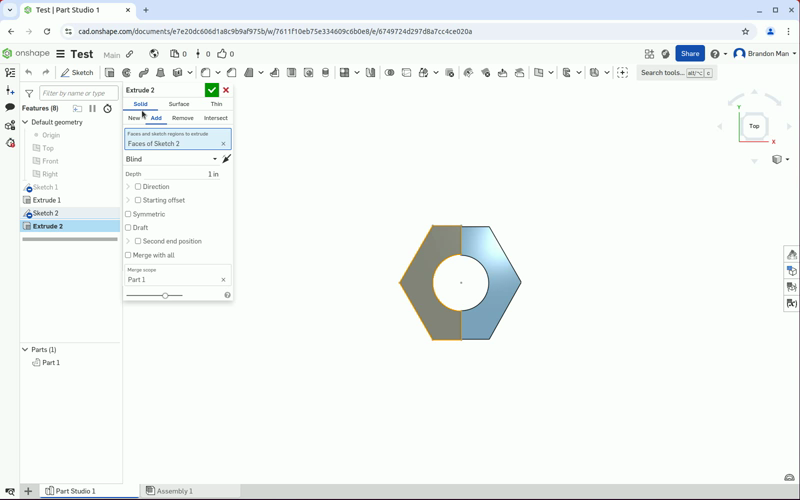
mouse_move(137, 120)
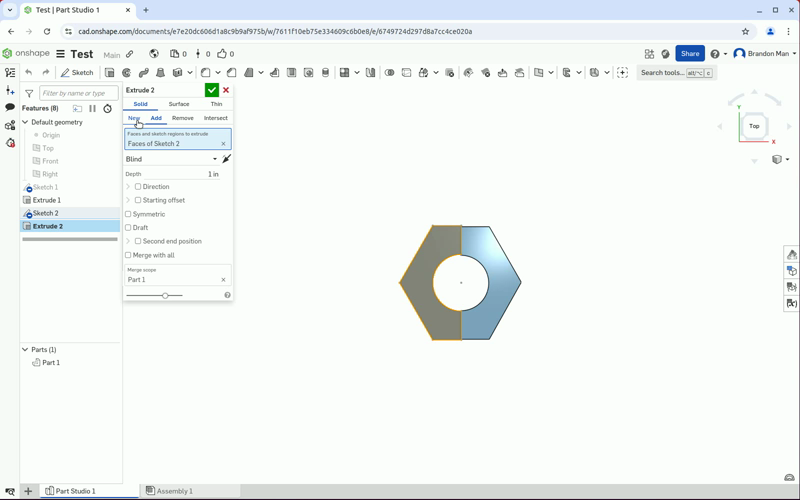
click(137, 120)
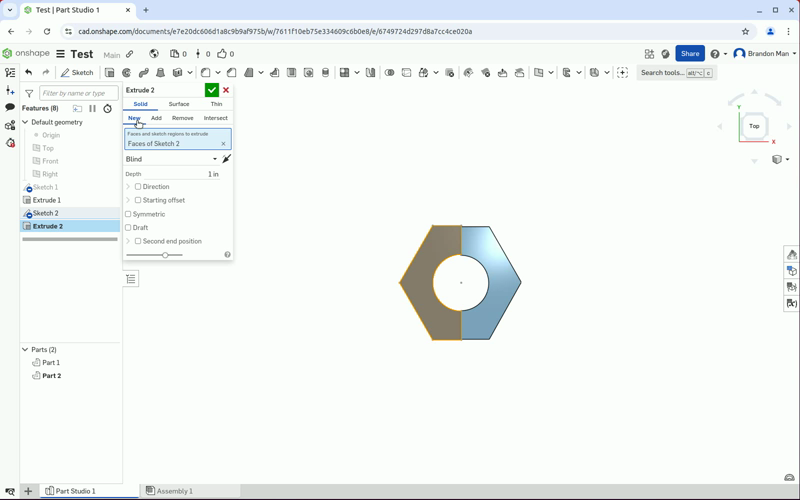
key(tab, 4)
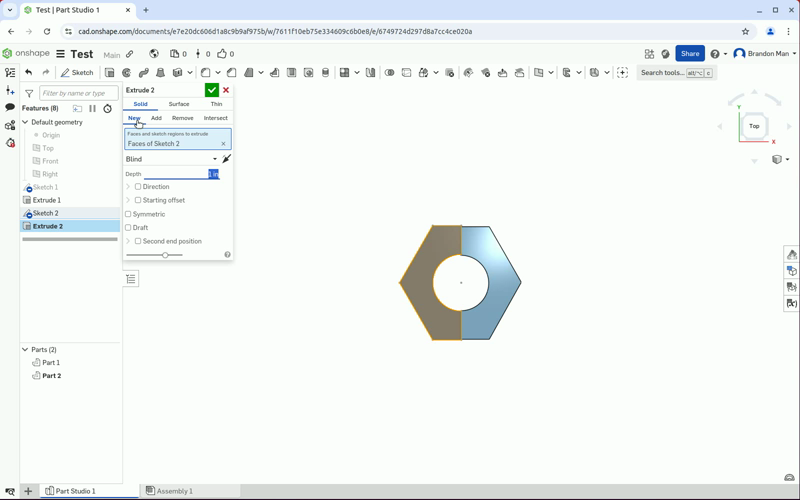
text(23.108)
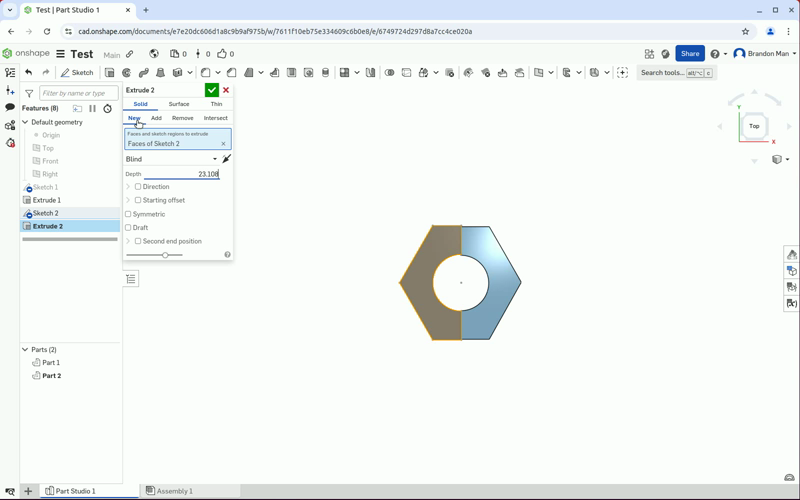
key(enter)
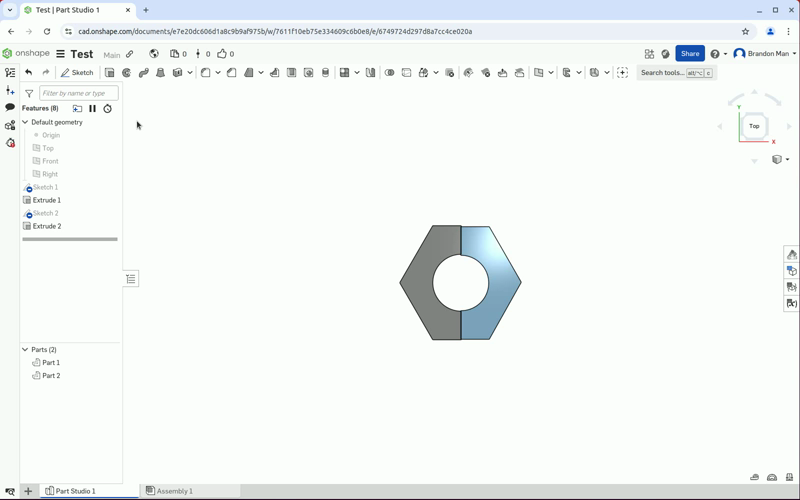
key(shift+h)
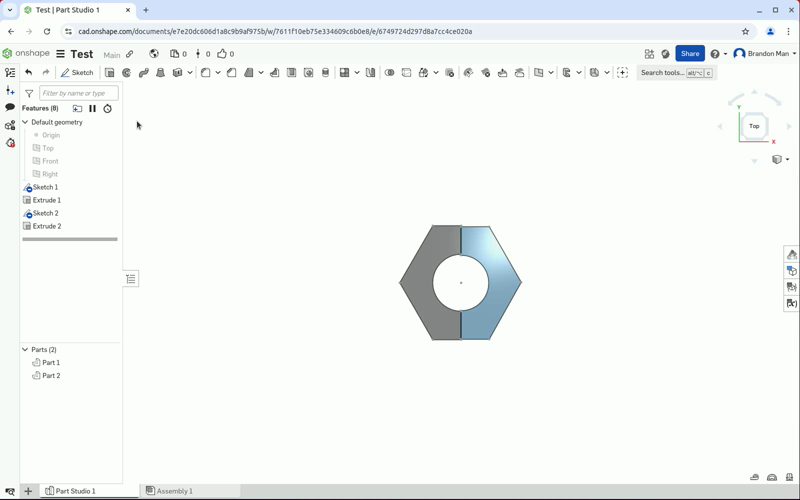
key(shift+h)
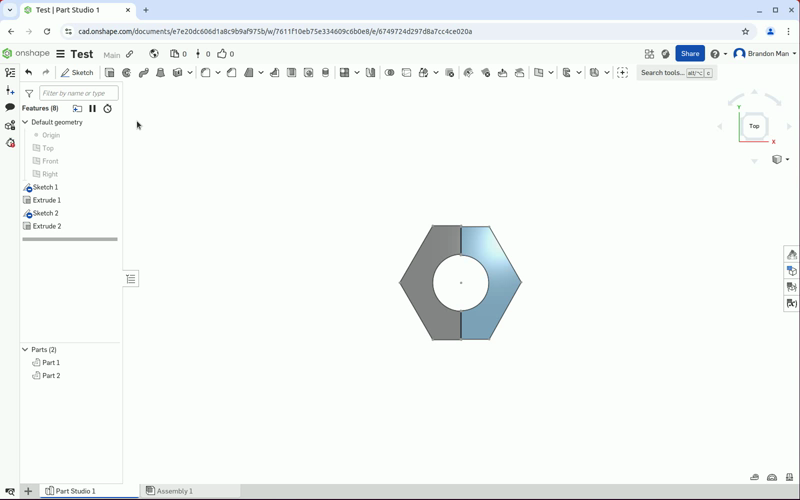
key(shift+7)
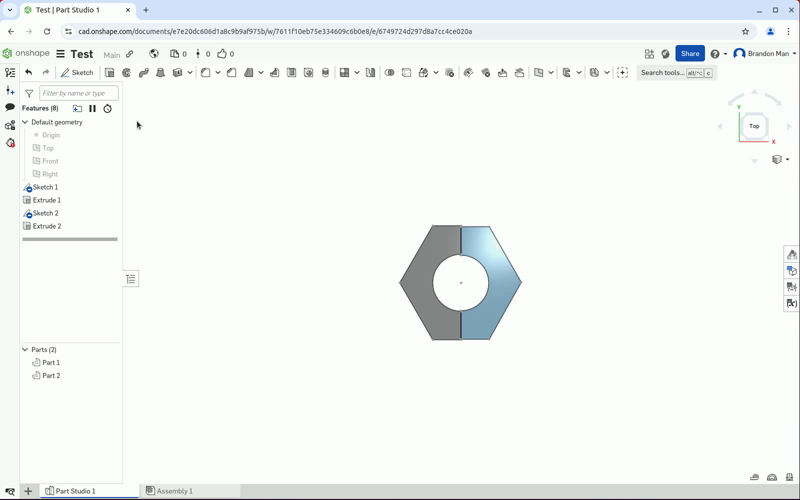
key(up, 3)
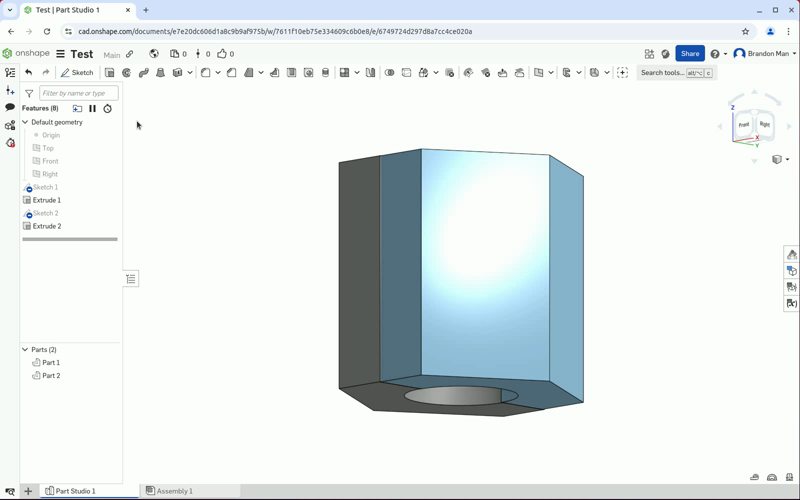
key(left, 3)
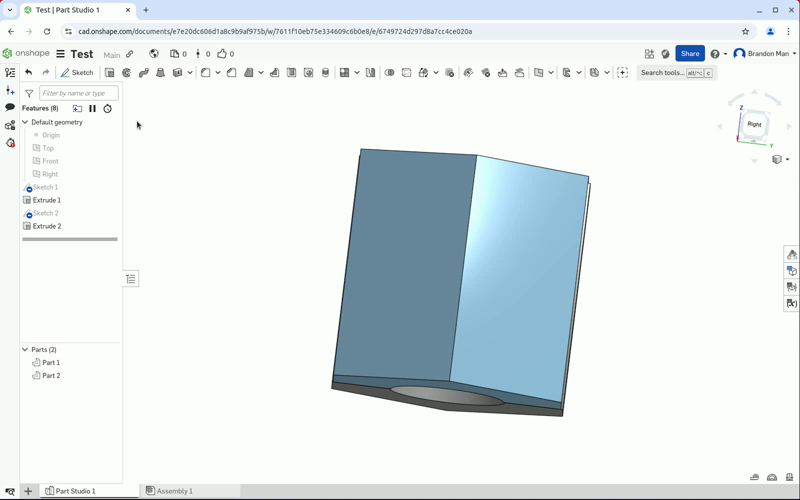
key(right, 3)
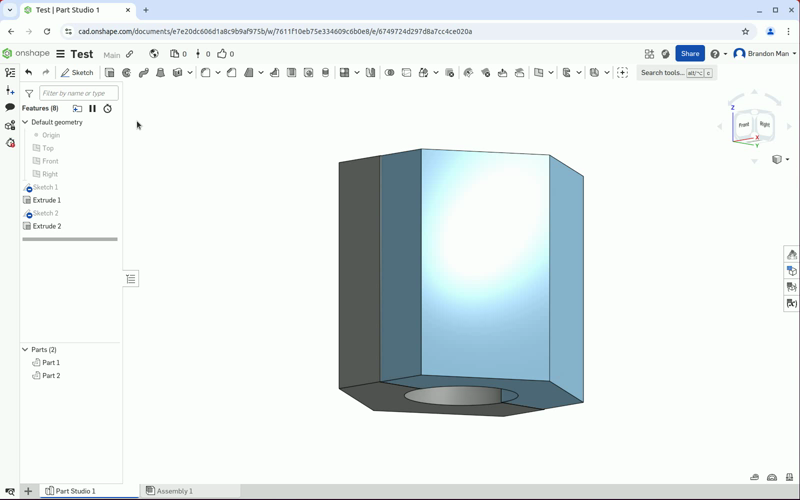
key(down, 3)
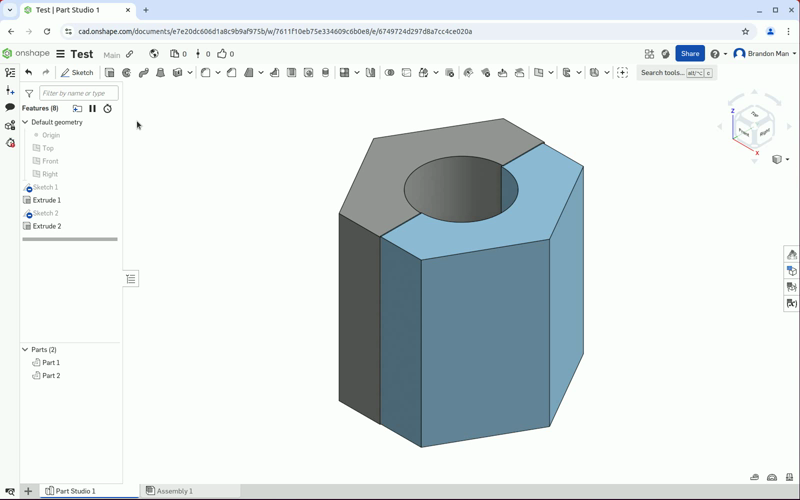
mouse_move(73, 189)
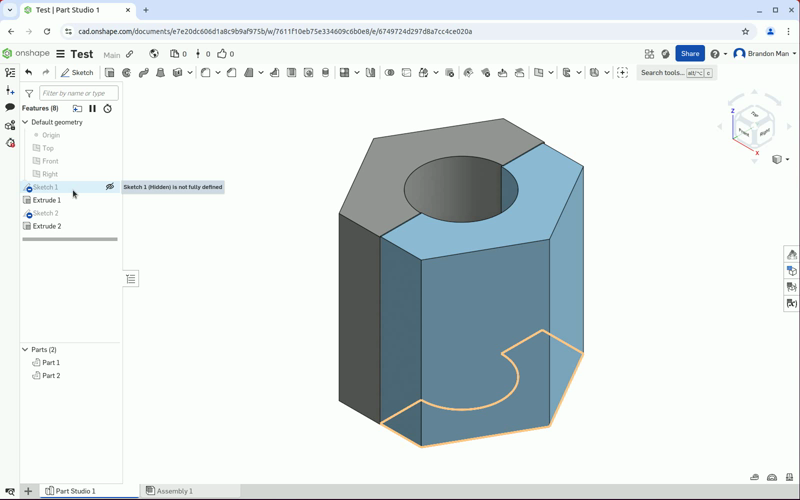
click(73, 189)